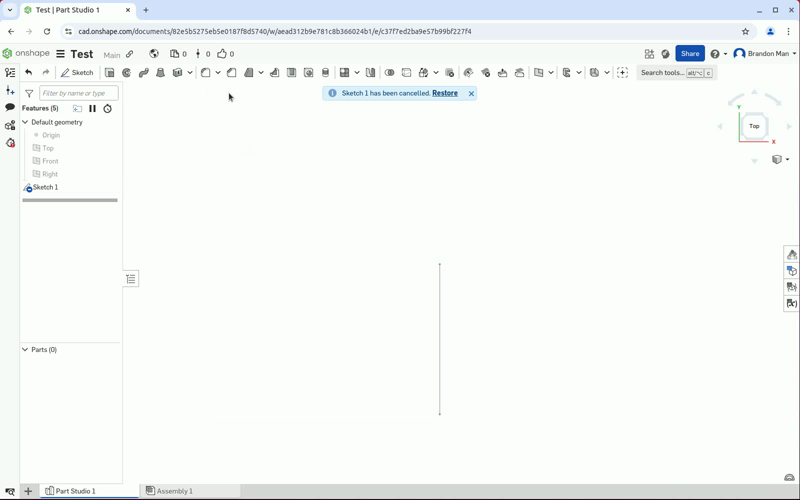
key(shift+h)
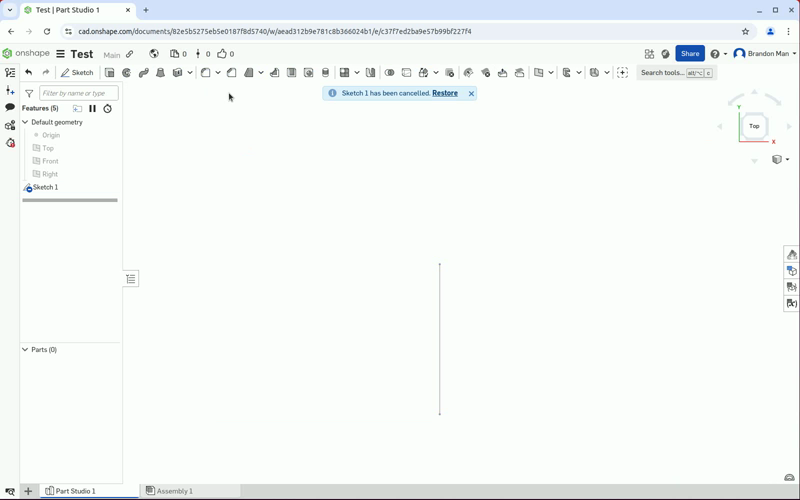
key(shift+s)
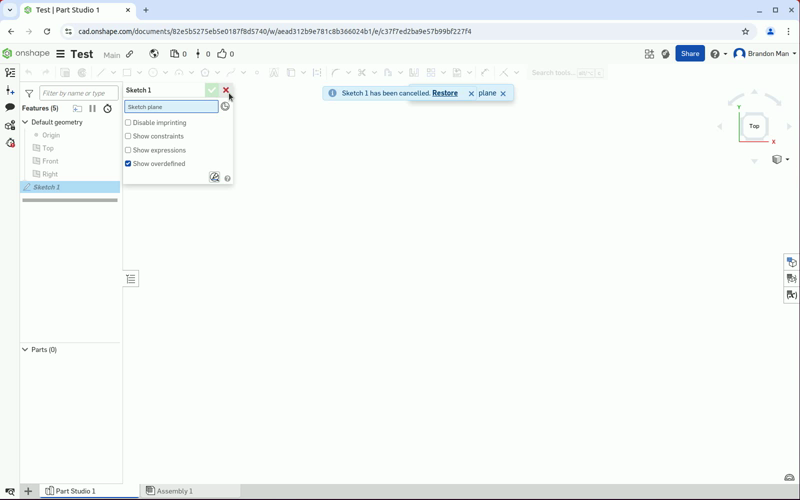
mouse_move(73, 150)
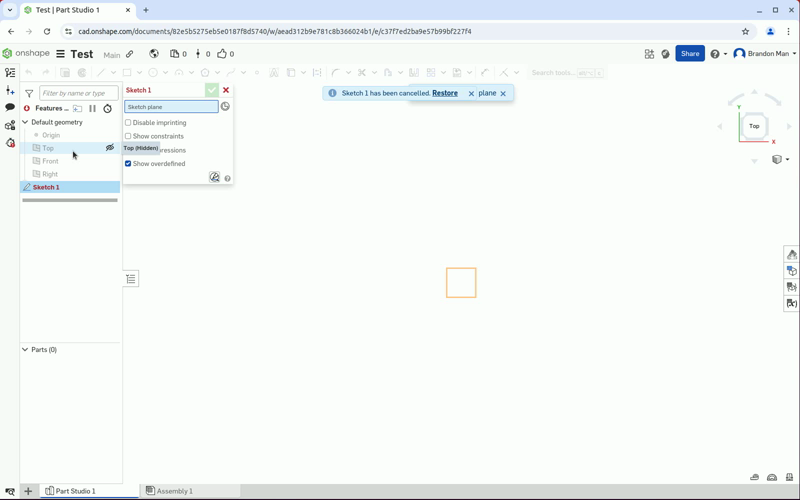
click(73, 150)
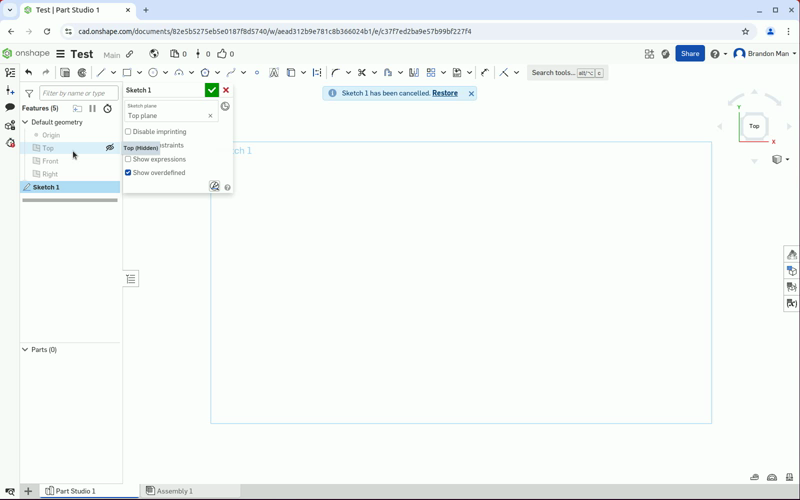
mouse_move(73, 352)
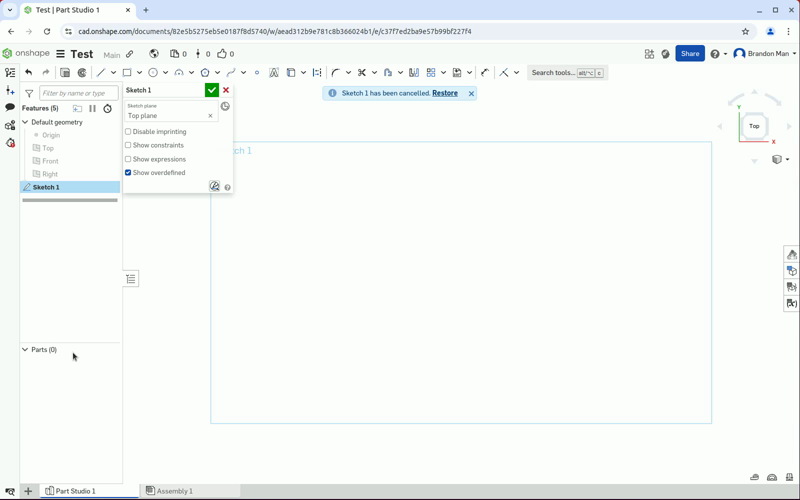
key(y)
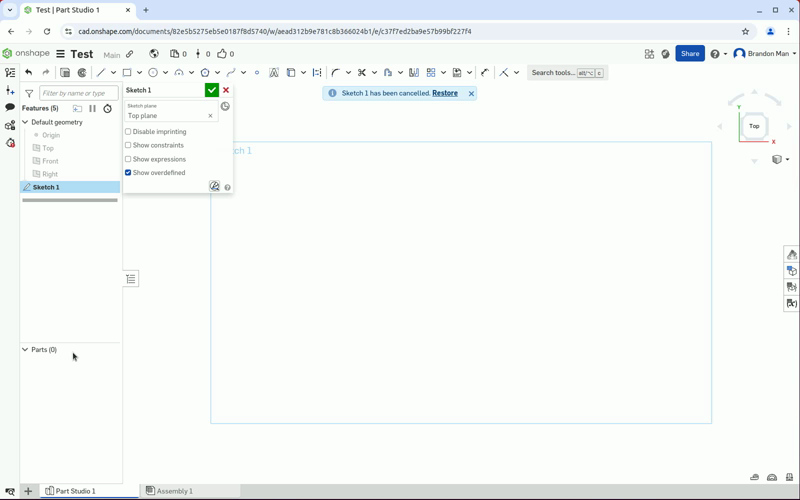
key(l)
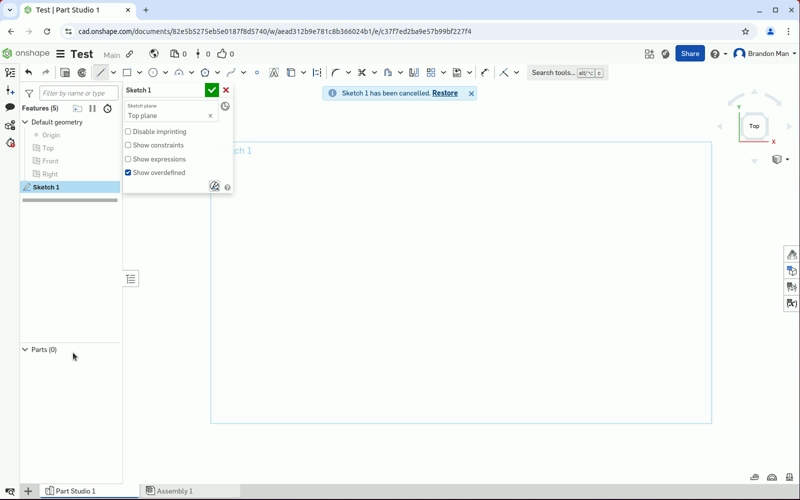
key_down(shift)
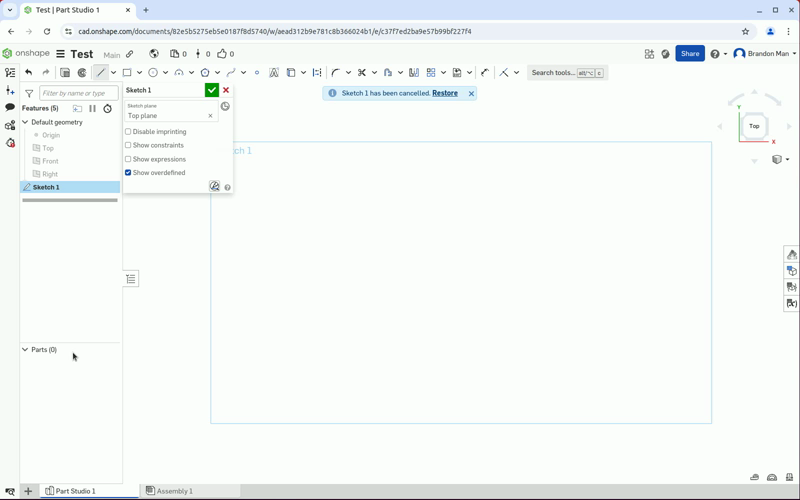
mouse_move(348, 319)
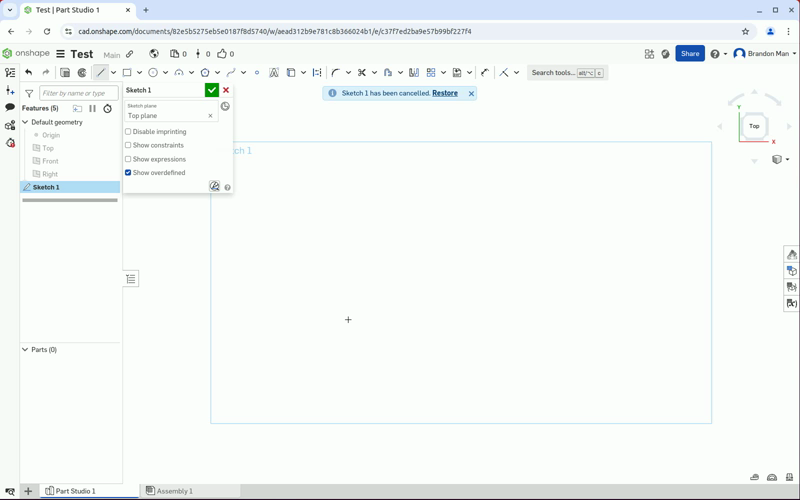
click(348, 319)
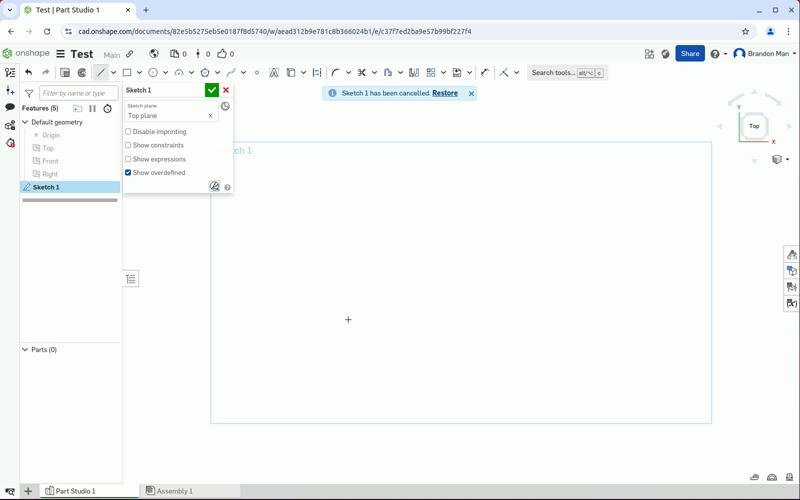
key_up(shift)
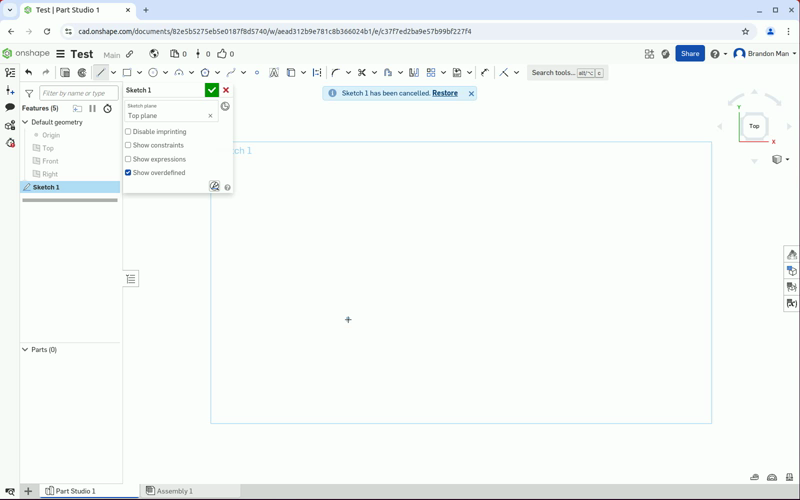
key_down(shift)
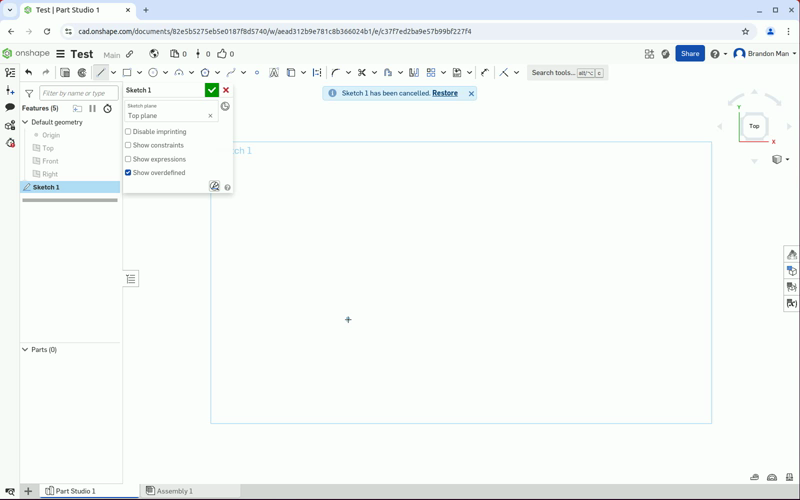
mouse_move(499, 319)
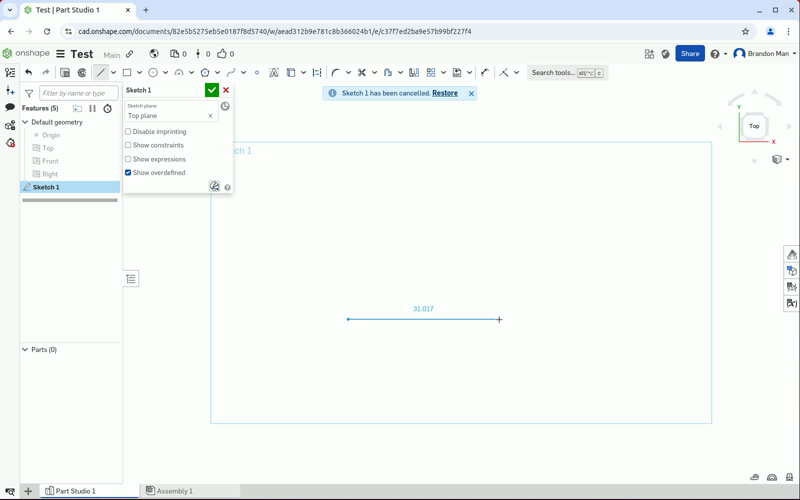
click(499, 319)
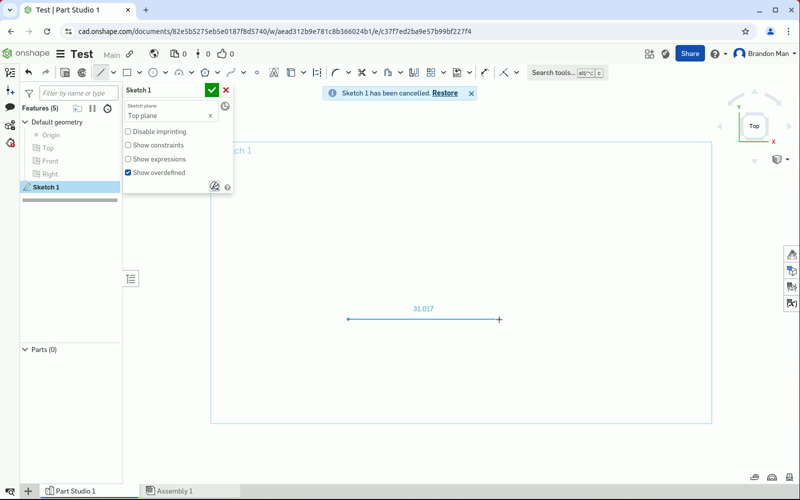
key_up(shift)
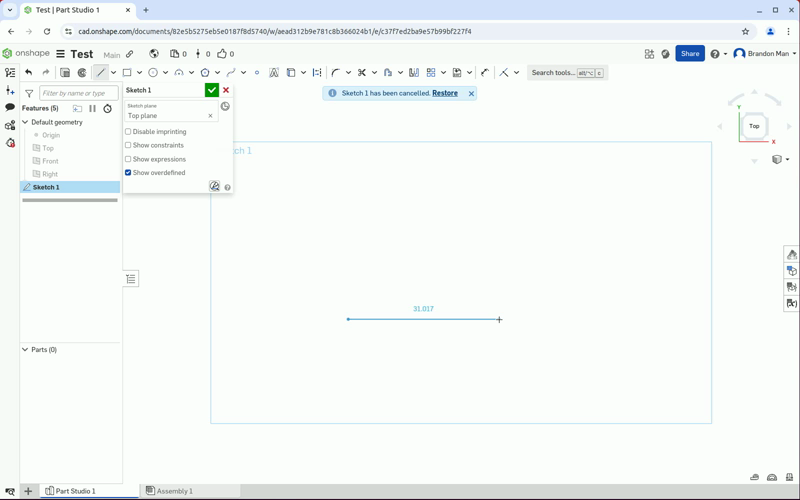
key_down(shift)
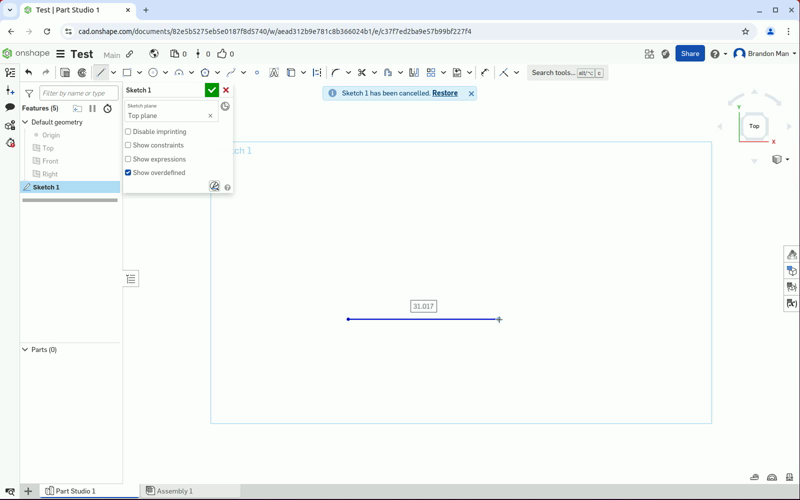
mouse_move(499, 208)
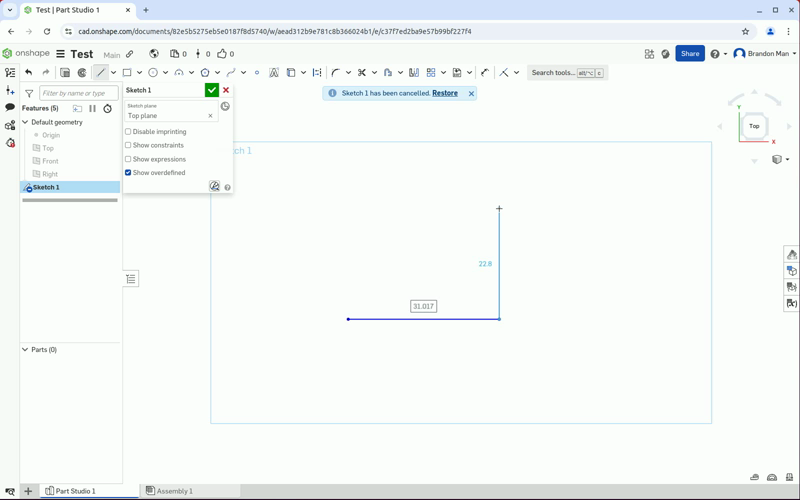
click(499, 208)
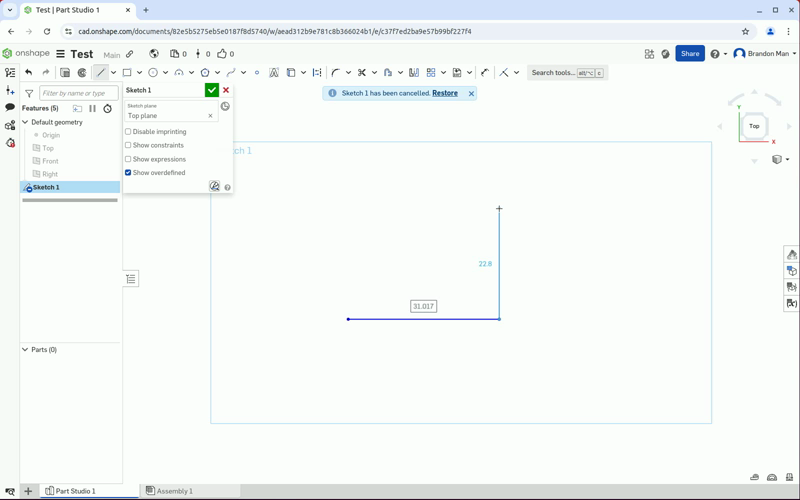
key_up(shift)
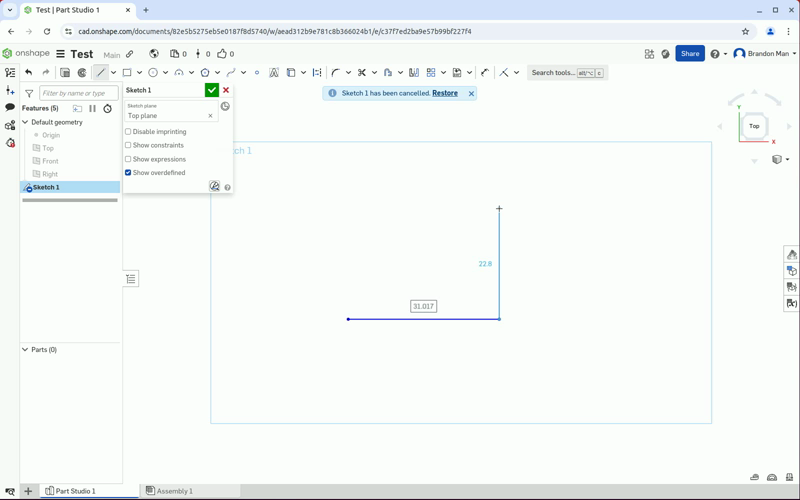
key_down(shift)
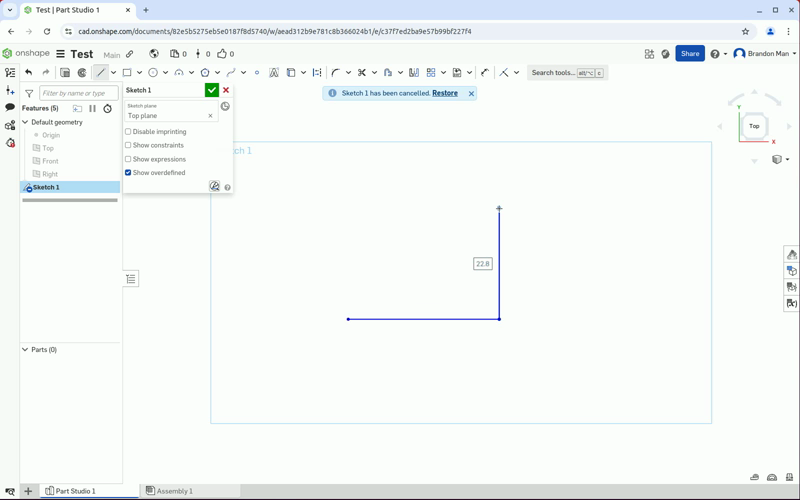
mouse_move(348, 208)
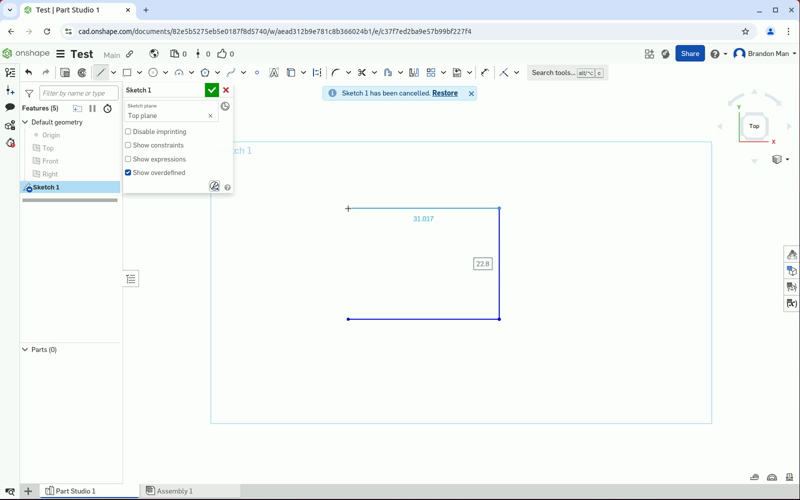
click(348, 208)
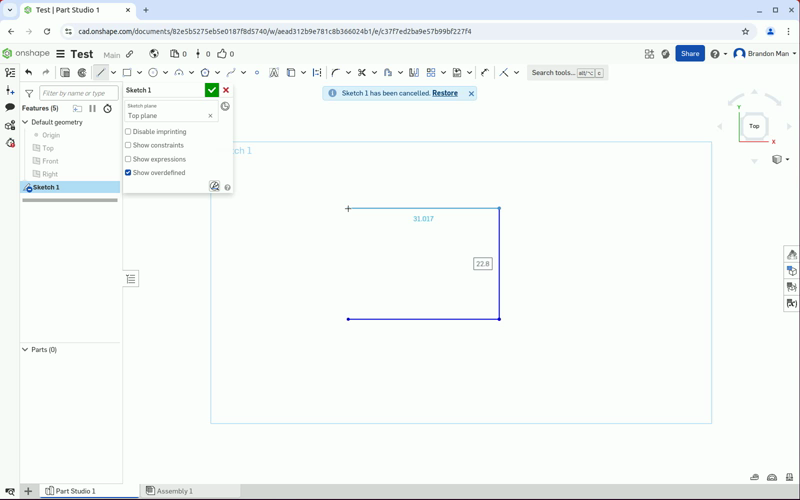
key_up(shift)
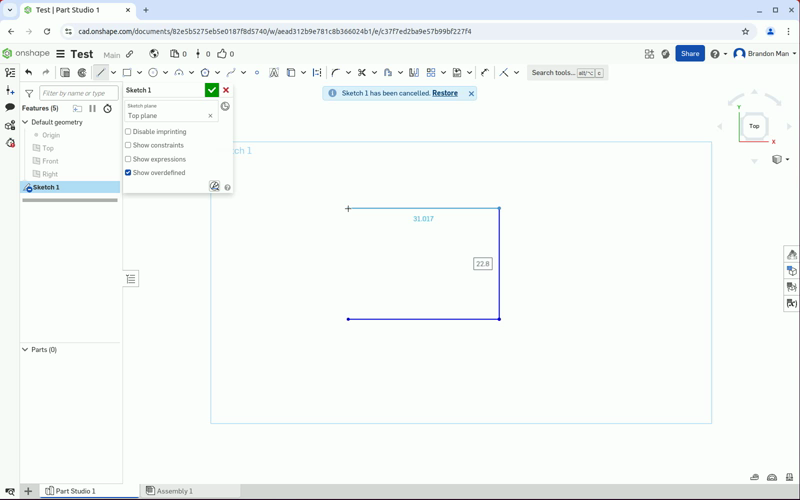
key_down(shift)
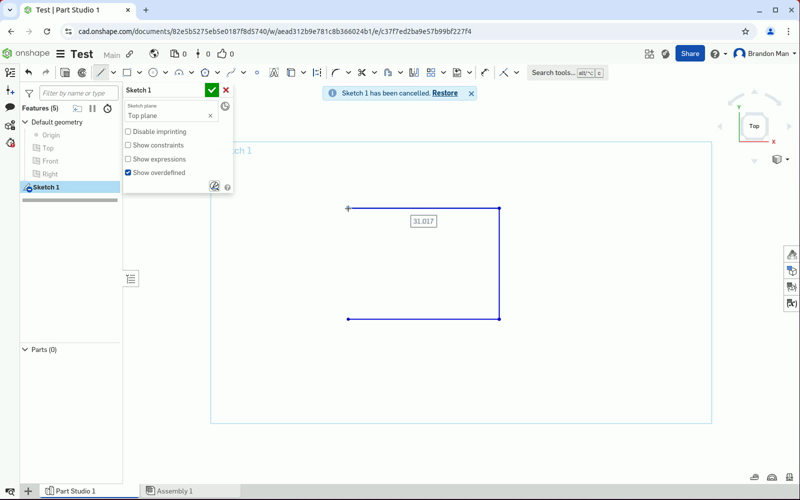
mouse_move(348, 319)
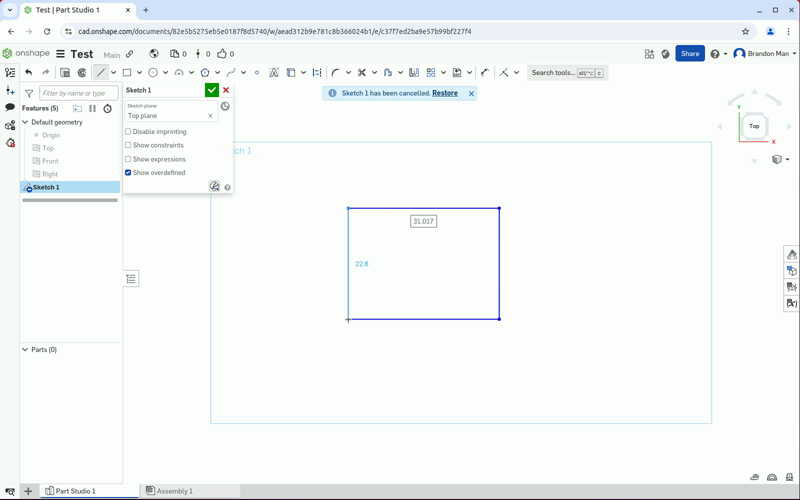
key_up(shift)
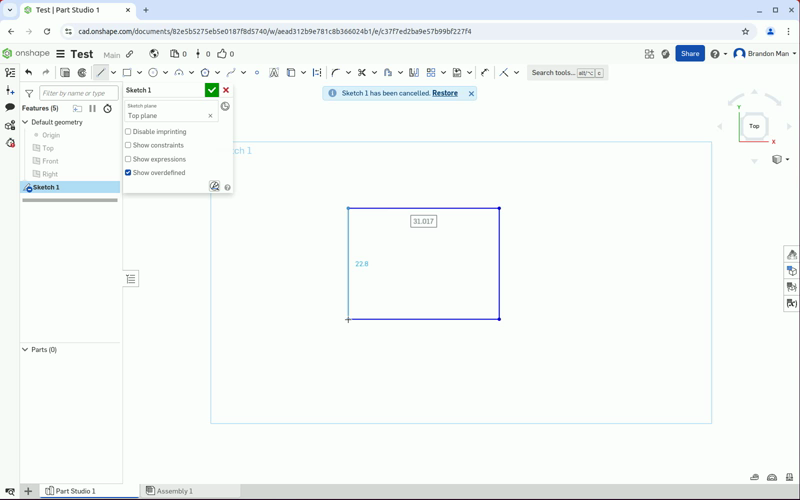
click(348, 319)
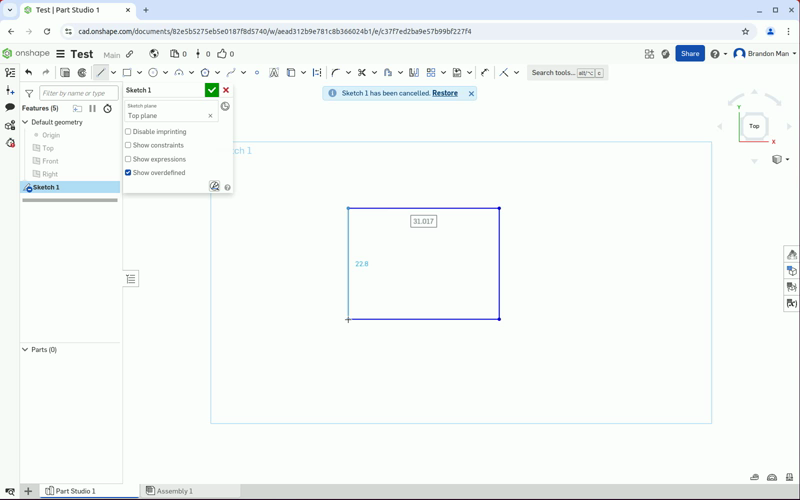
key(esc)
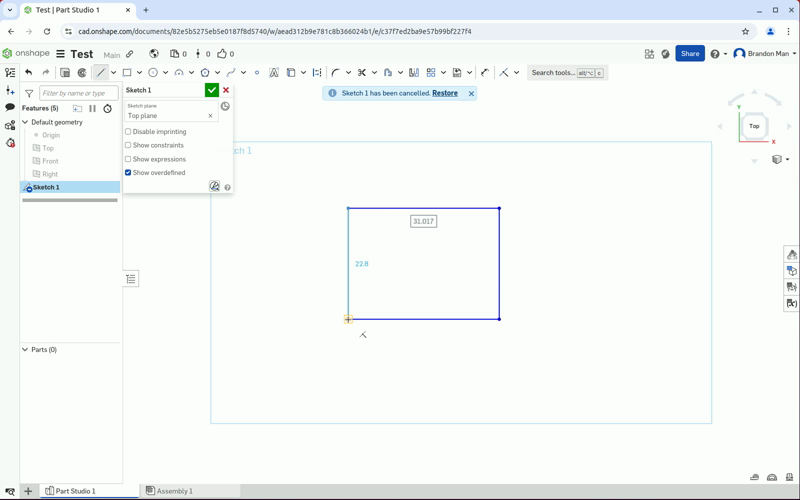
mouse_move(459, 219)
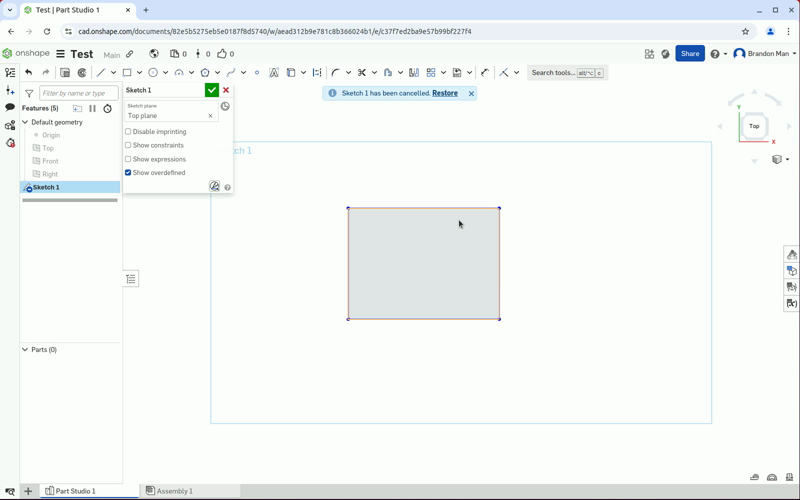
click(459, 219)
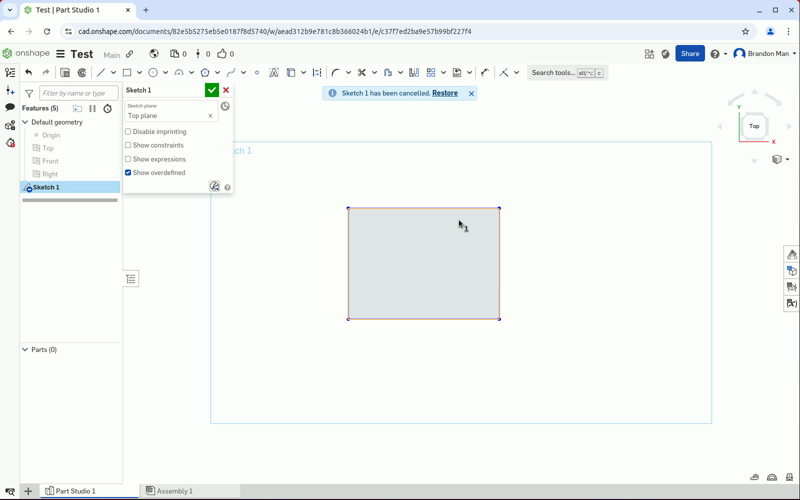
mouse_move(73, 352)
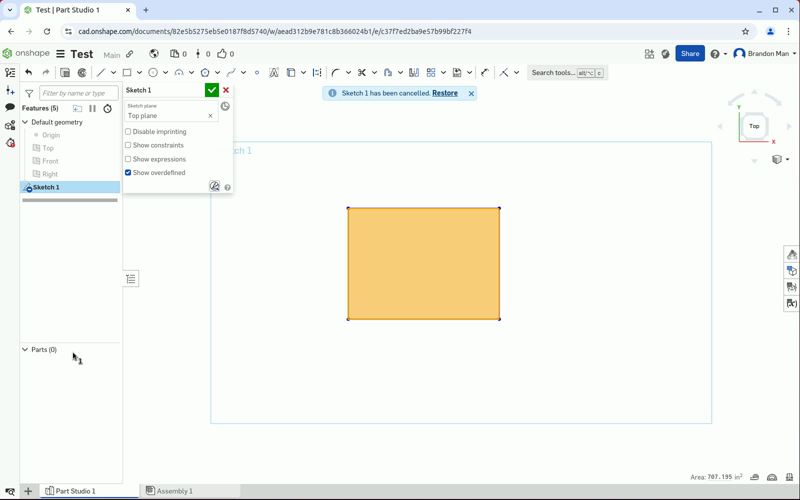
key(shift+y)
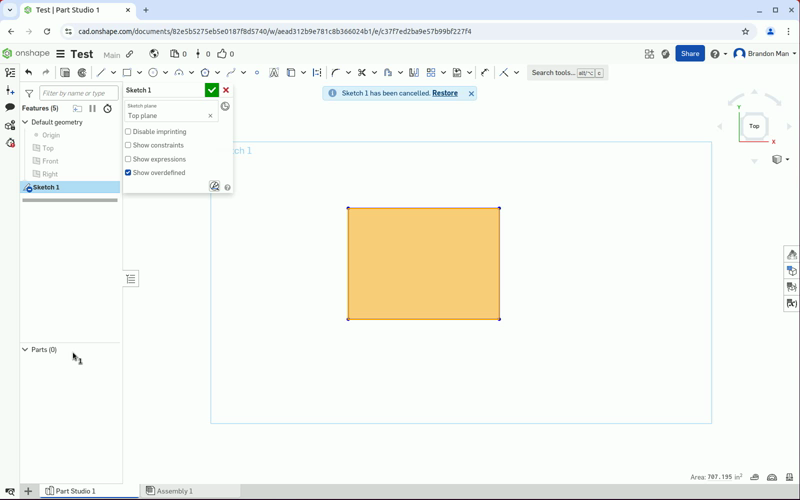
key(shift+e)
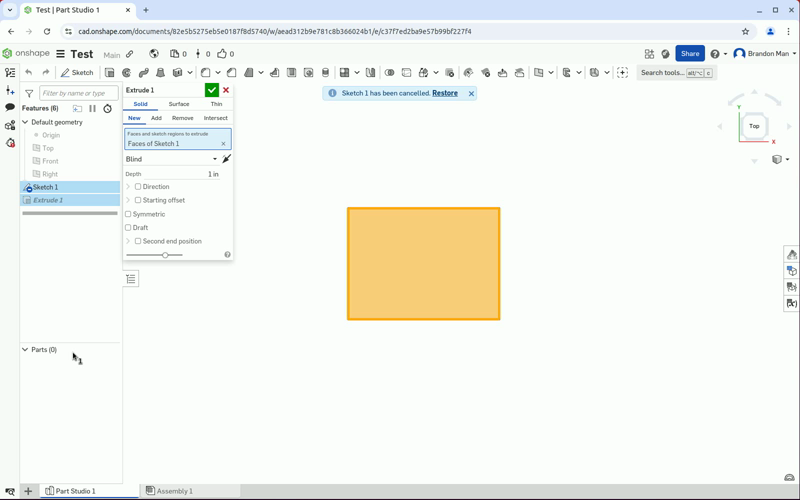
mouse_move(143, 106)
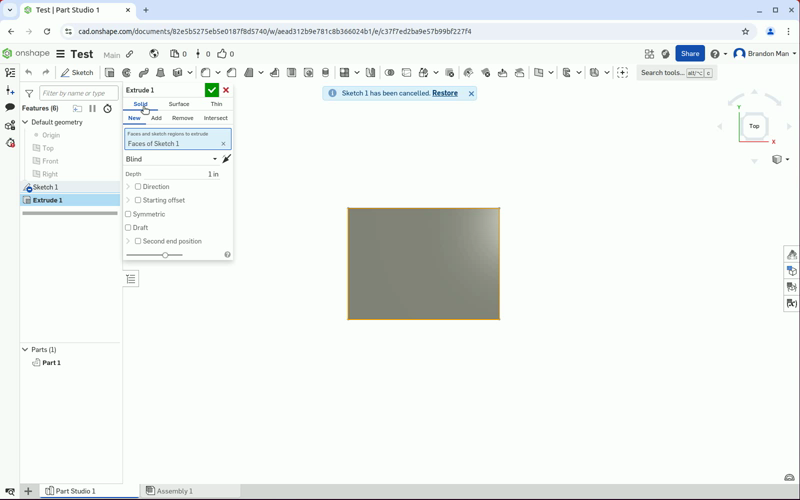
click(143, 106)
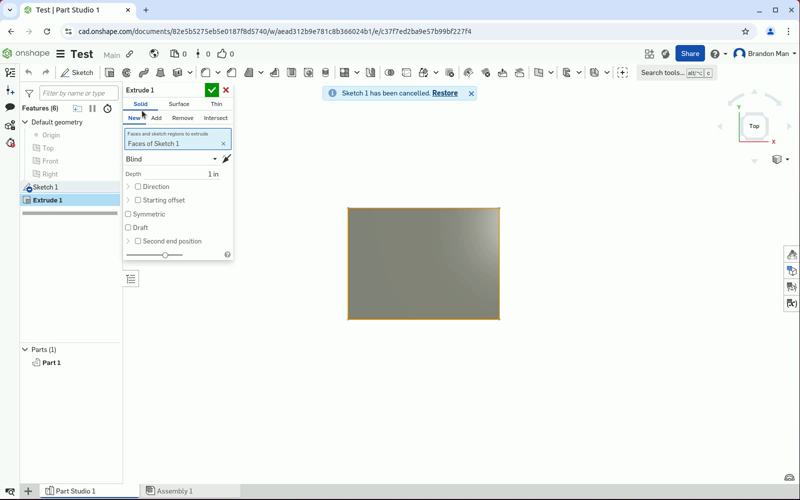
mouse_move(137, 120)
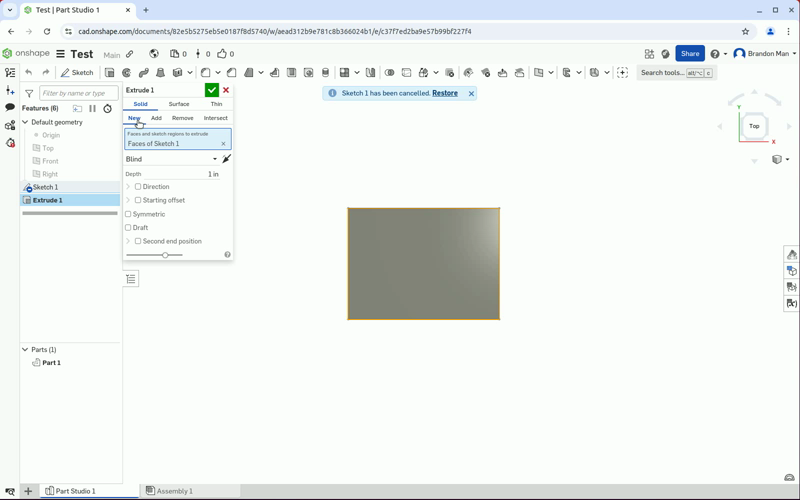
click(137, 120)
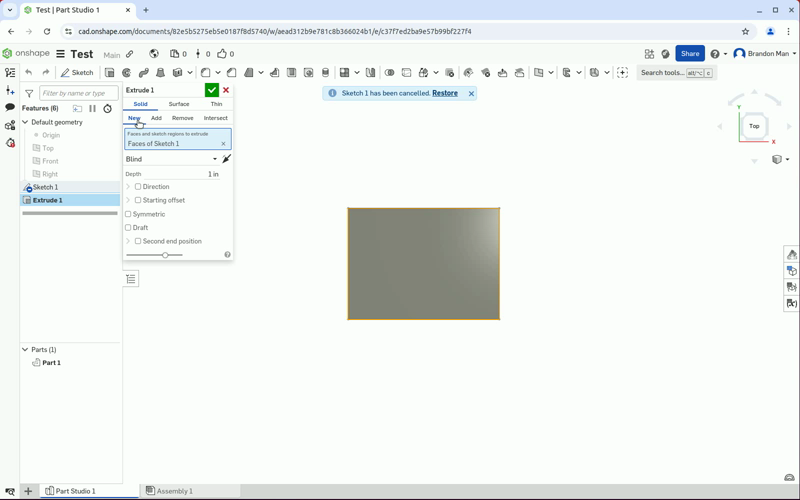
key(tab, 4)
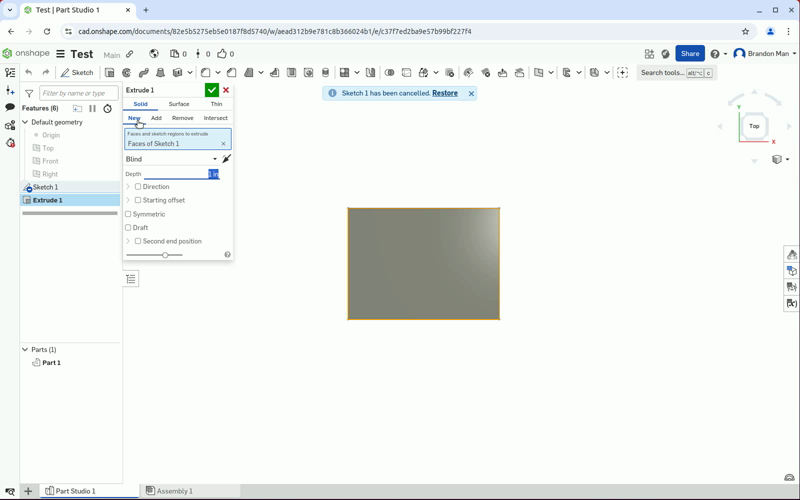
text(20.942)
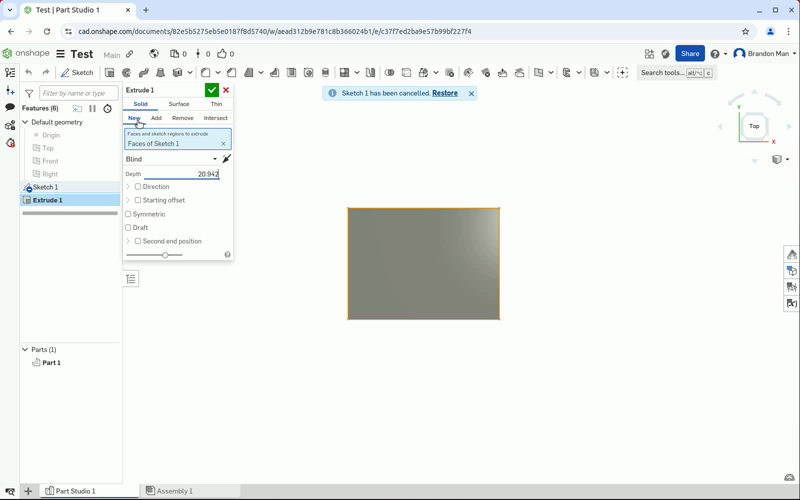
key(enter)
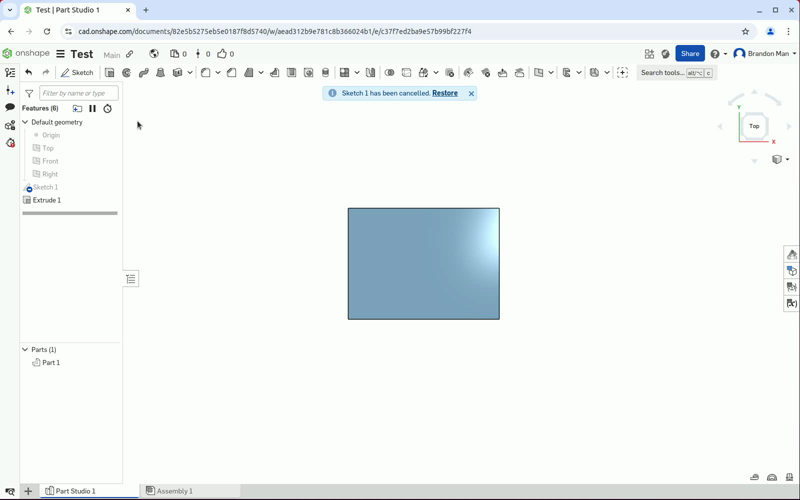
key(shift+h)
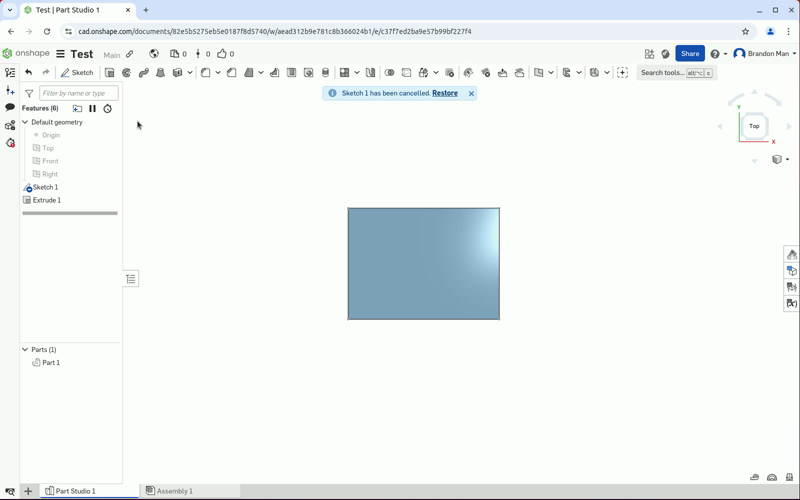
key(shift+h)
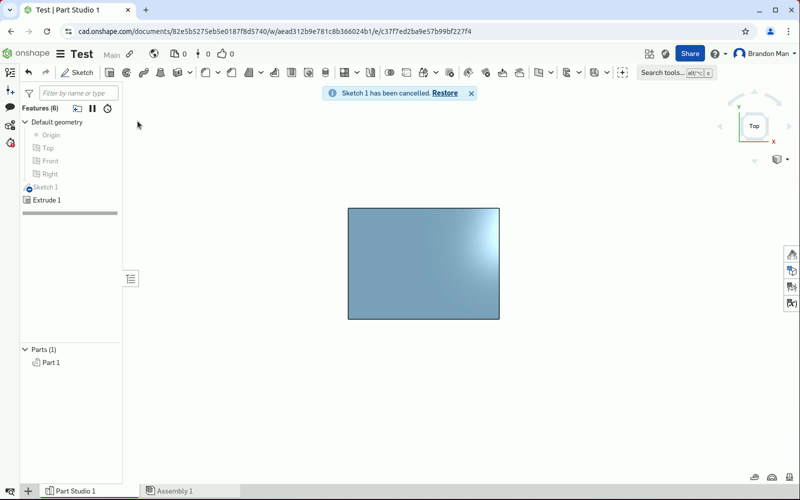
mouse_move(73, 189)
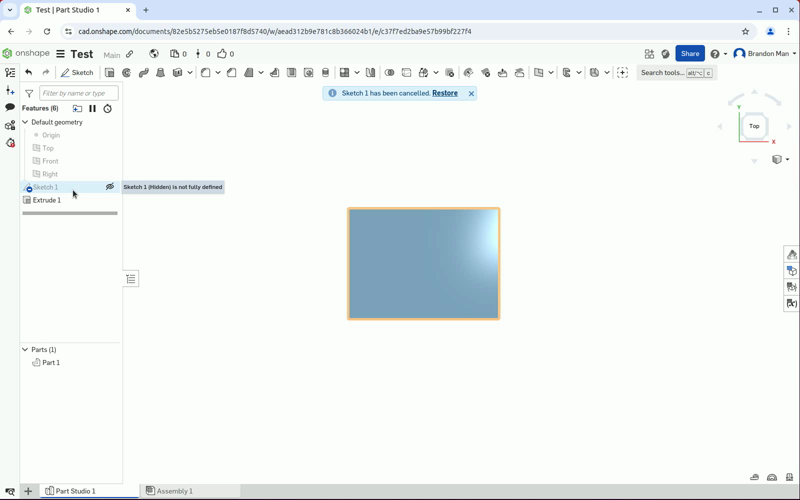
click(73, 189)
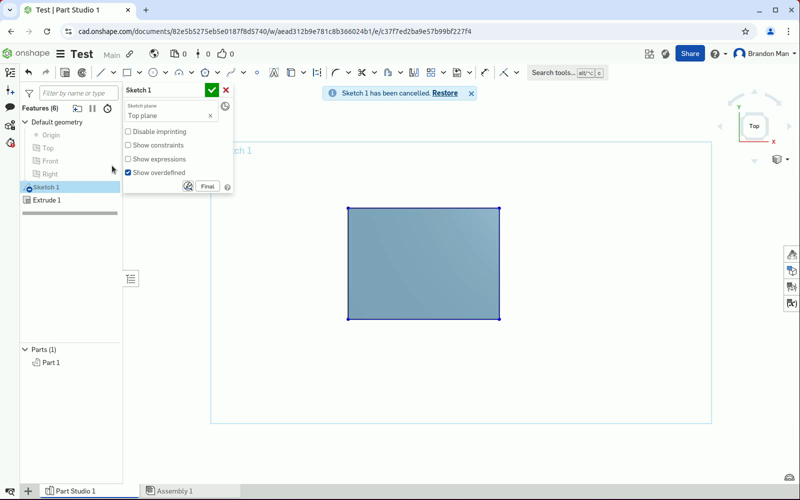
mouse_move(229, 92)
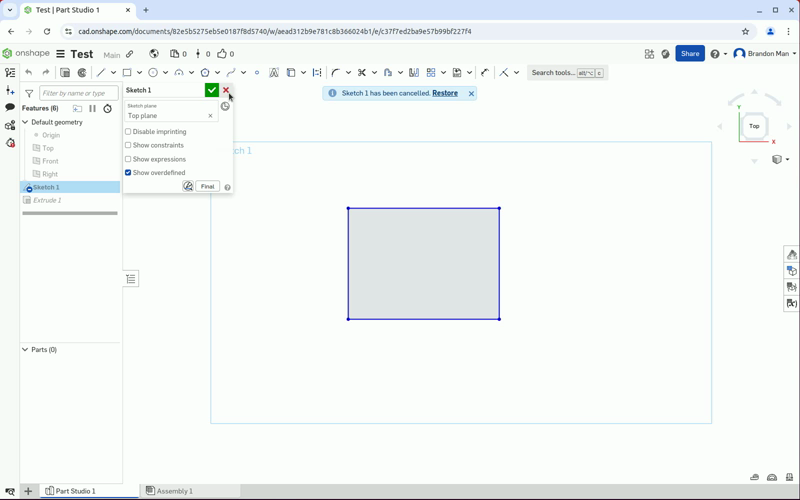
click(229, 92)
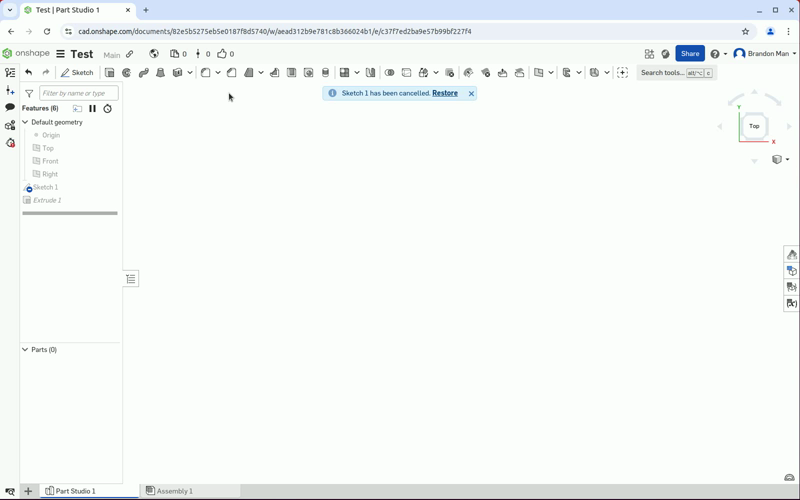
mouse_move(73, 352)
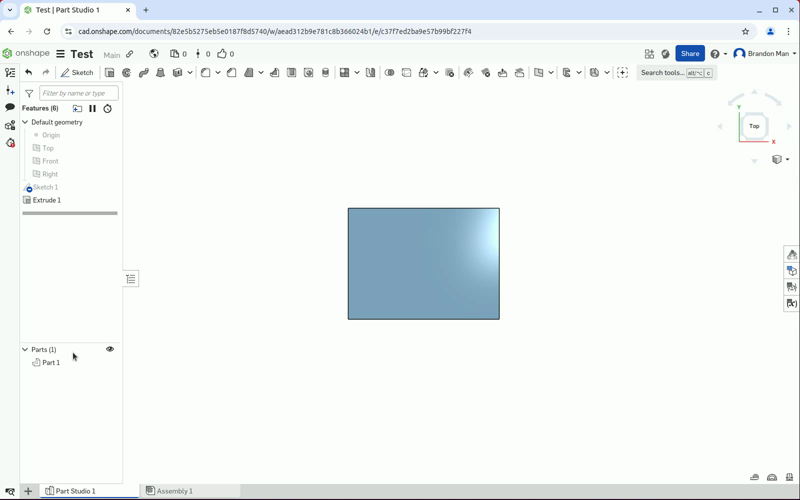
key(y)
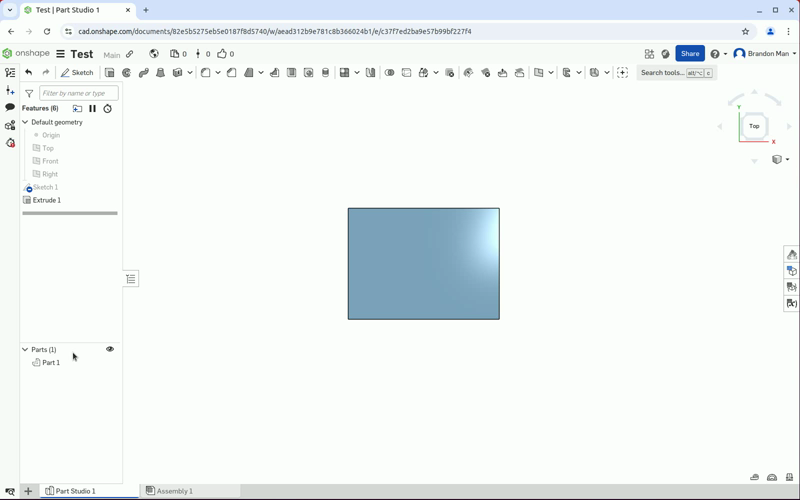
key(shift+p)
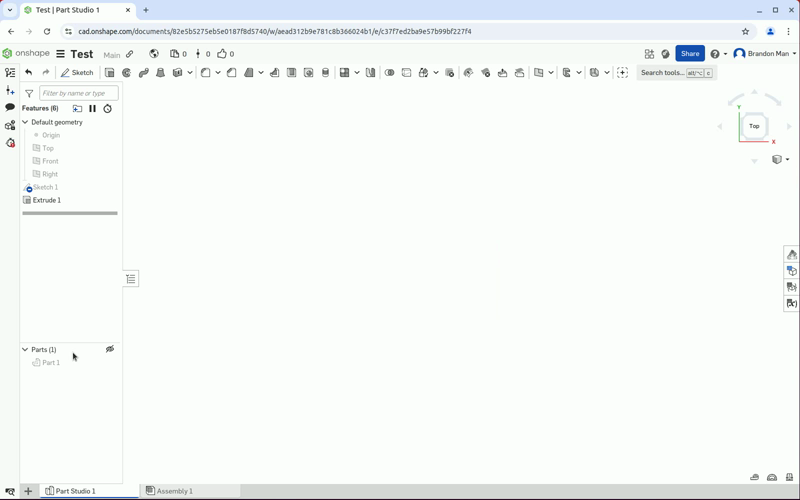
key(space)
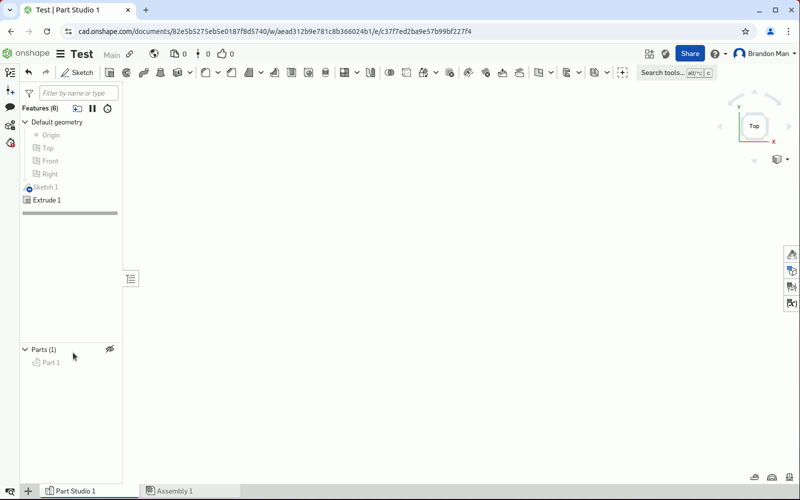
key_down(shift)
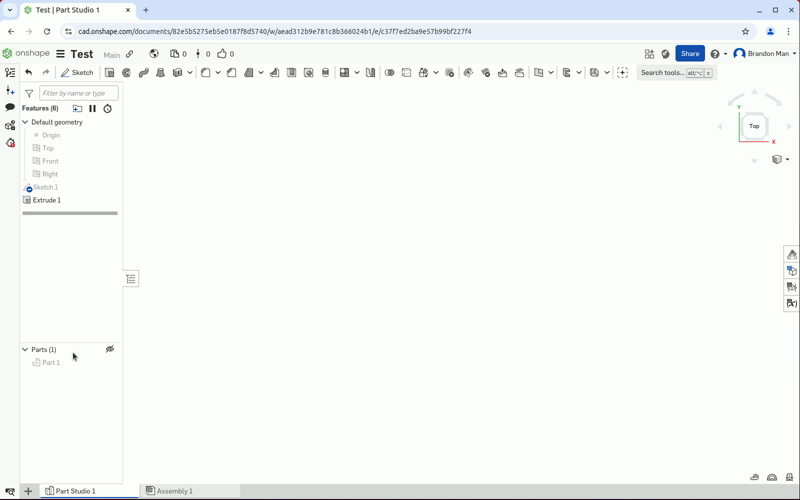
key(up)
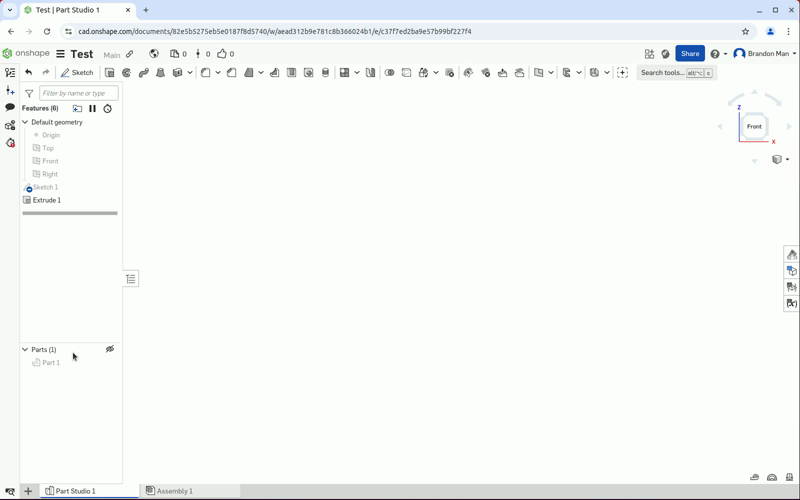
key_up(shift)
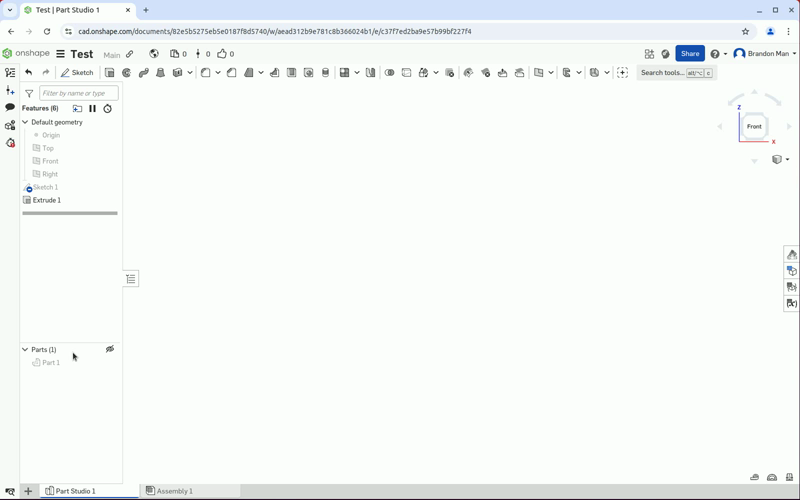
mouse_move(73, 352)
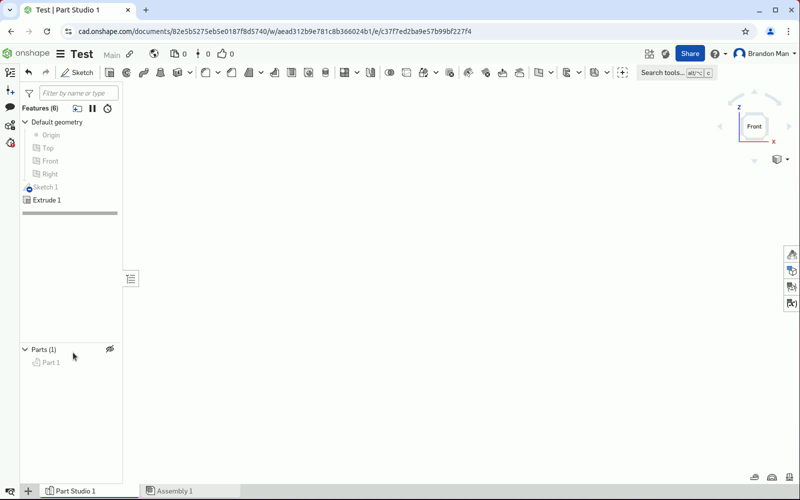
key(shift+y)
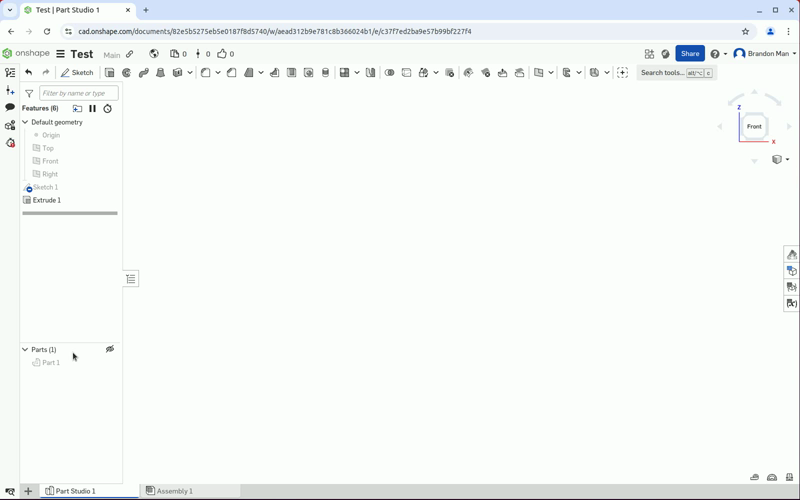
key(shift+s)
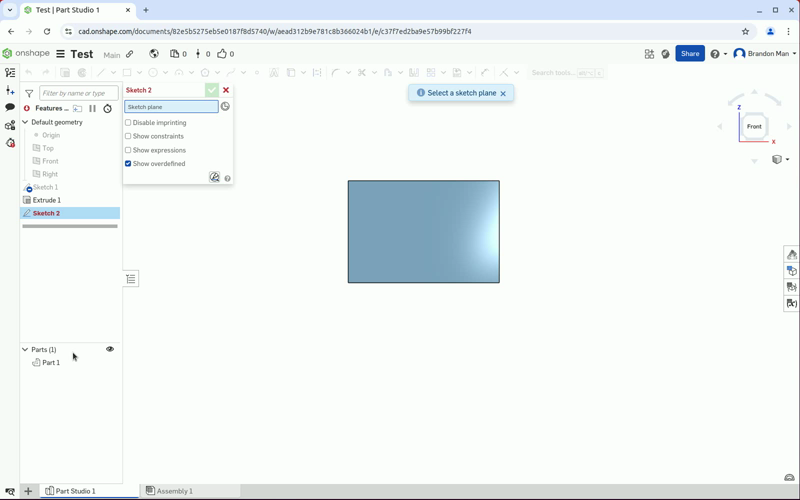
mouse_move(73, 163)
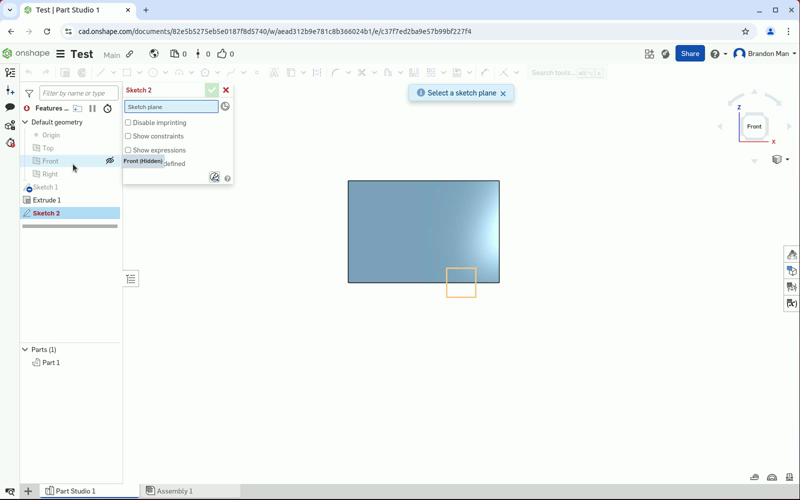
click(73, 163)
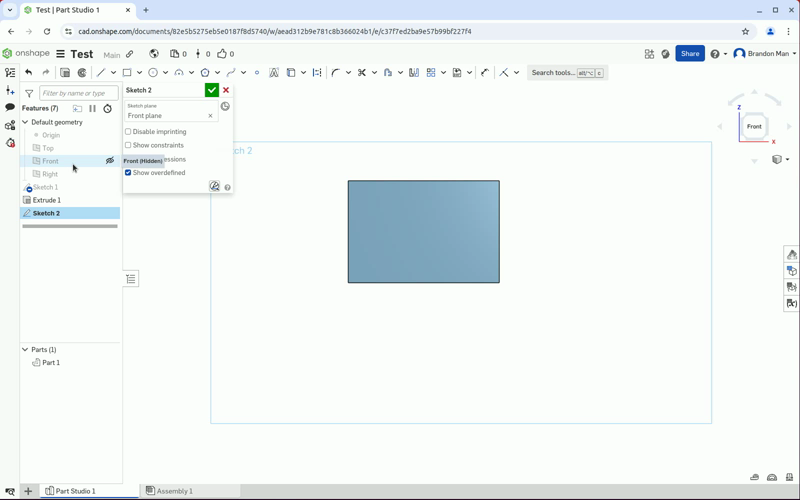
mouse_move(73, 352)
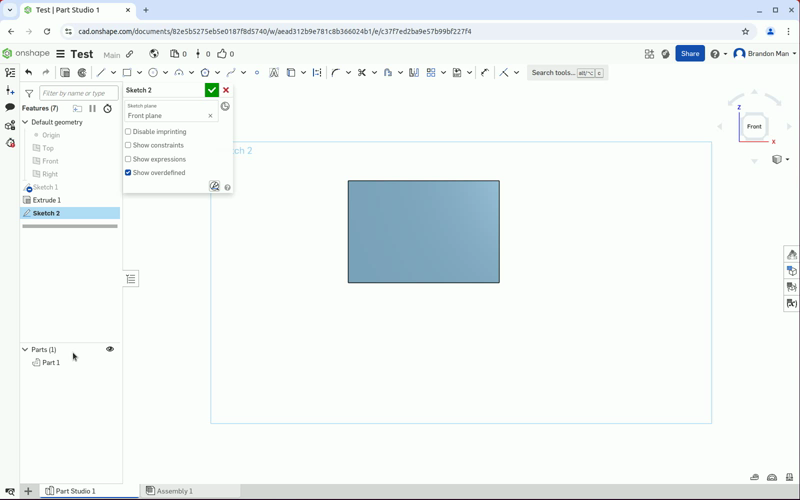
key(y)
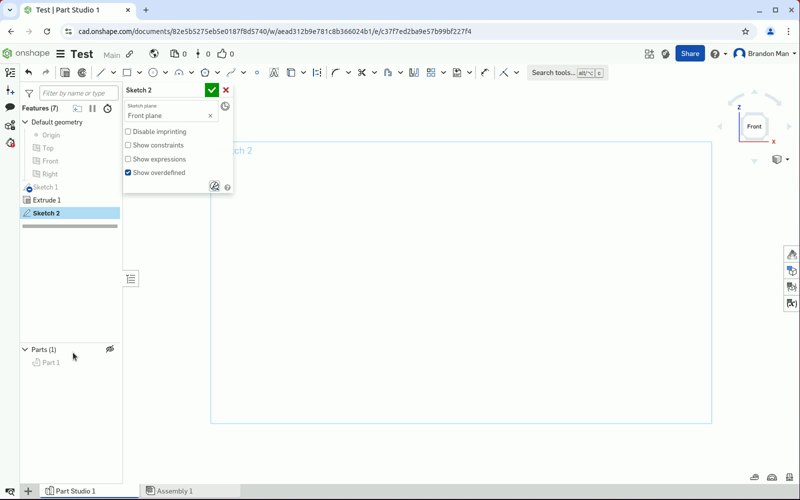
key(c)
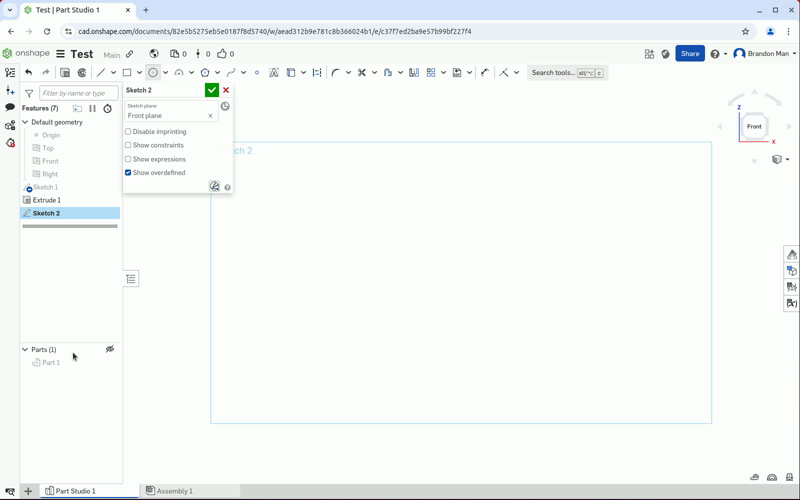
key_down(shift)
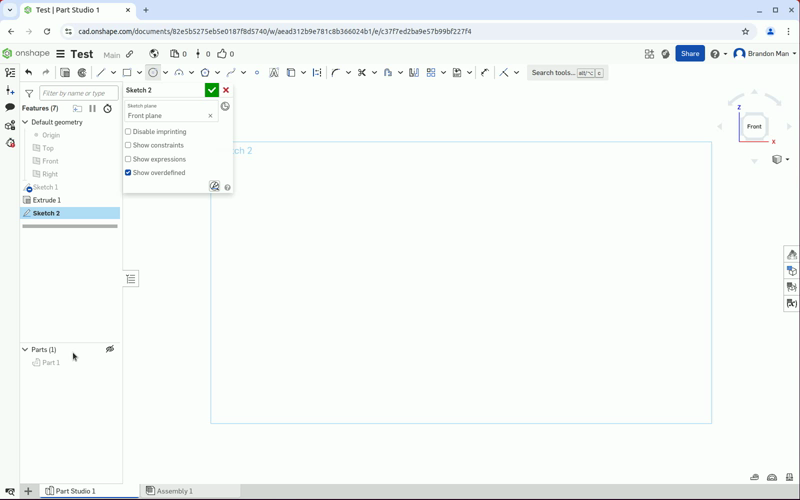
mouse_move(474, 324)
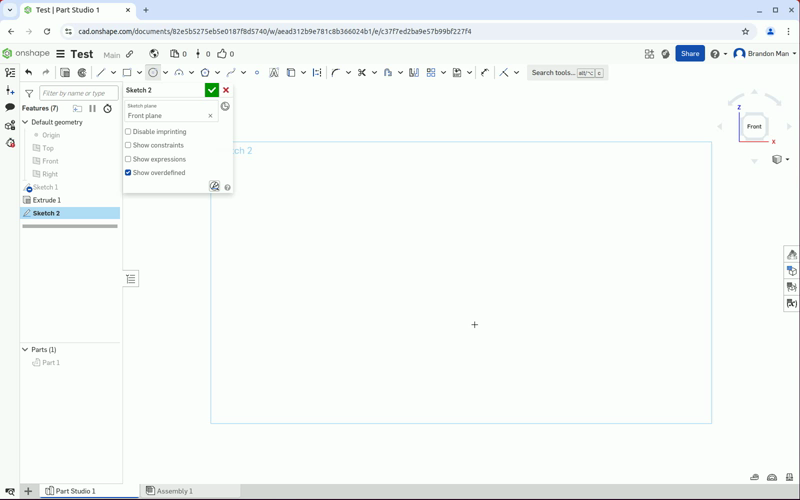
click(474, 324)
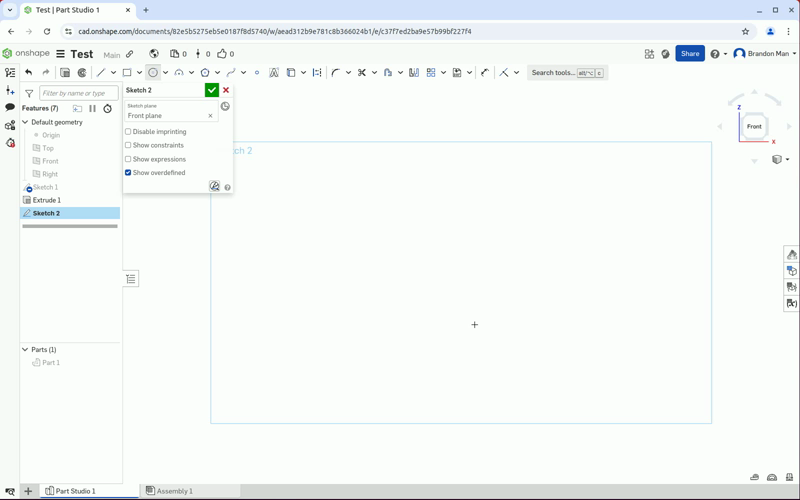
key_up(shift)
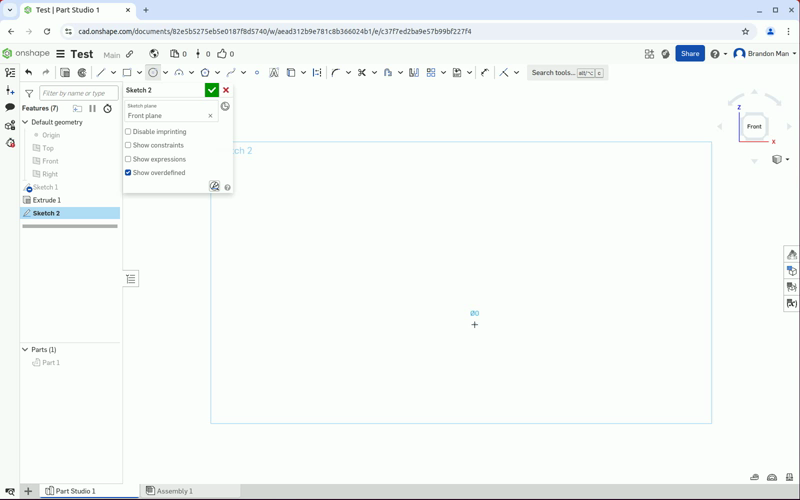
mouse_move(510, 324)
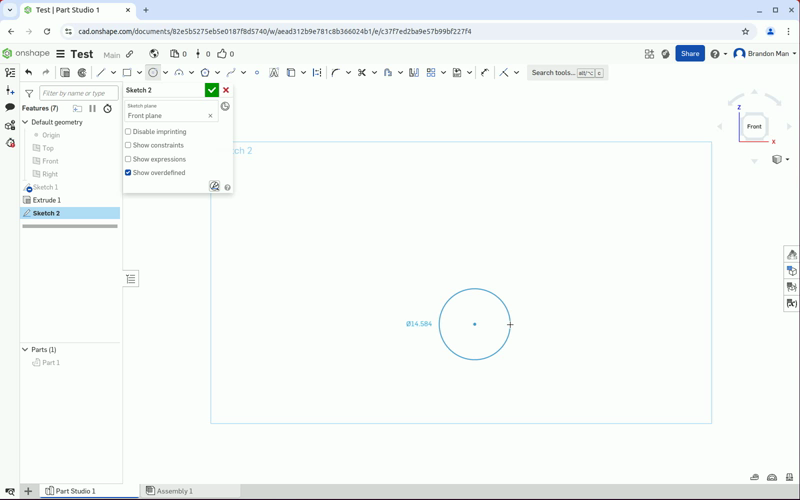
click(510, 324)
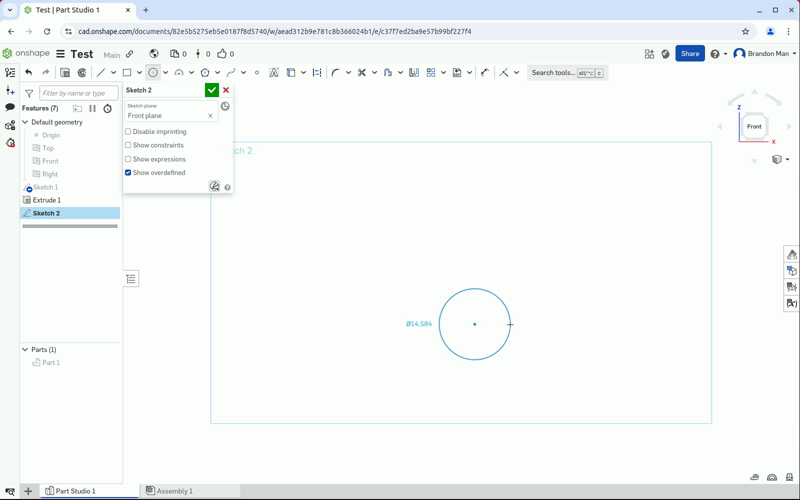
key(esc)
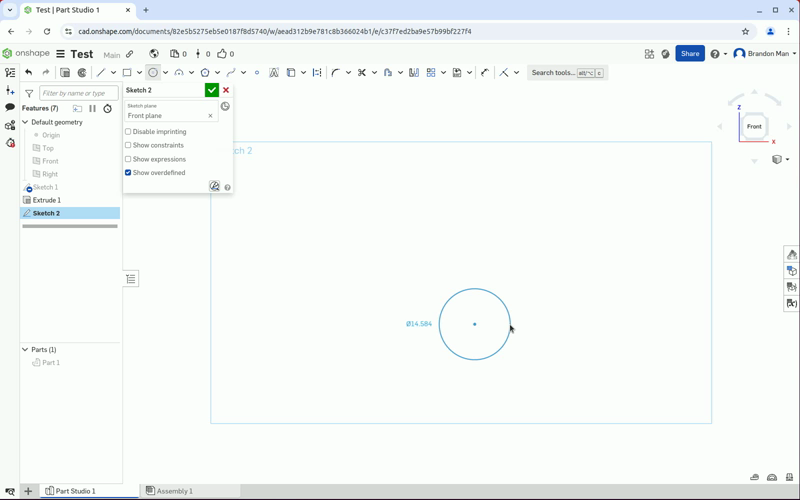
mouse_move(492, 313)
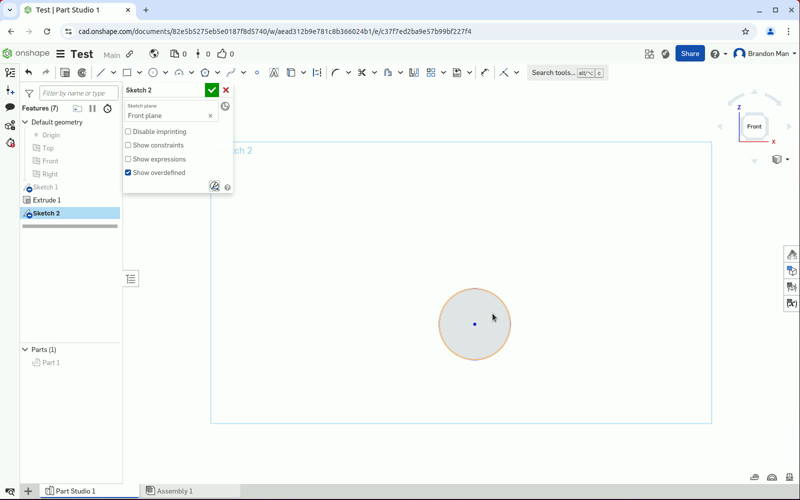
click(492, 313)
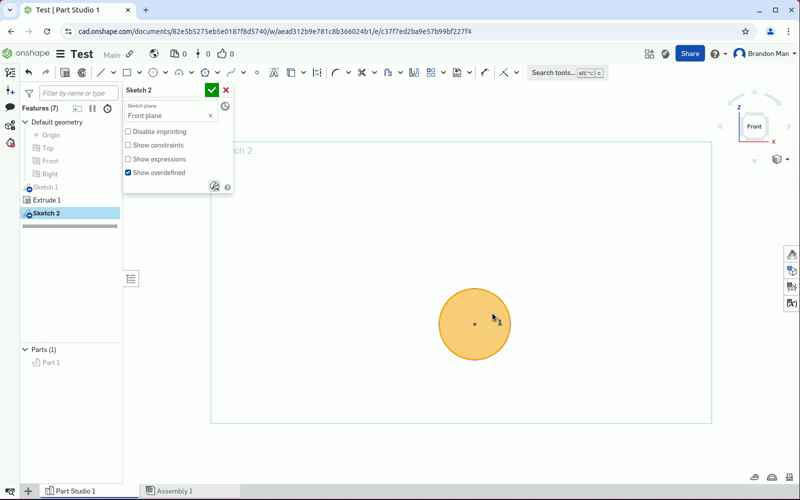
mouse_move(73, 352)
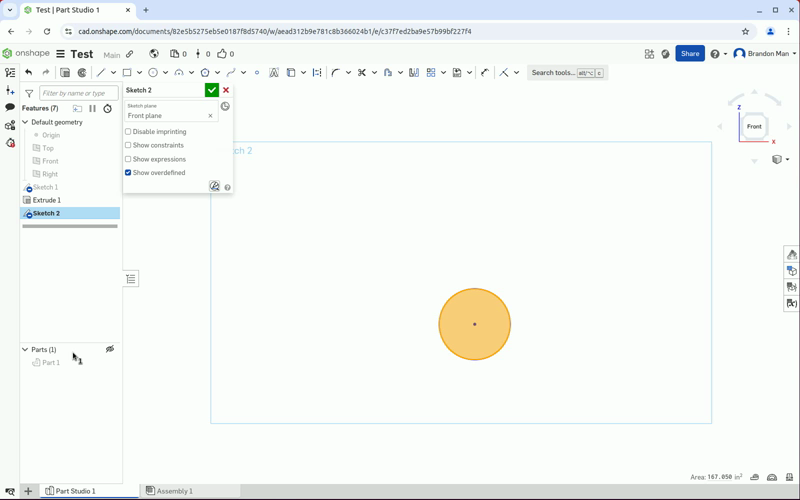
key(shift+y)
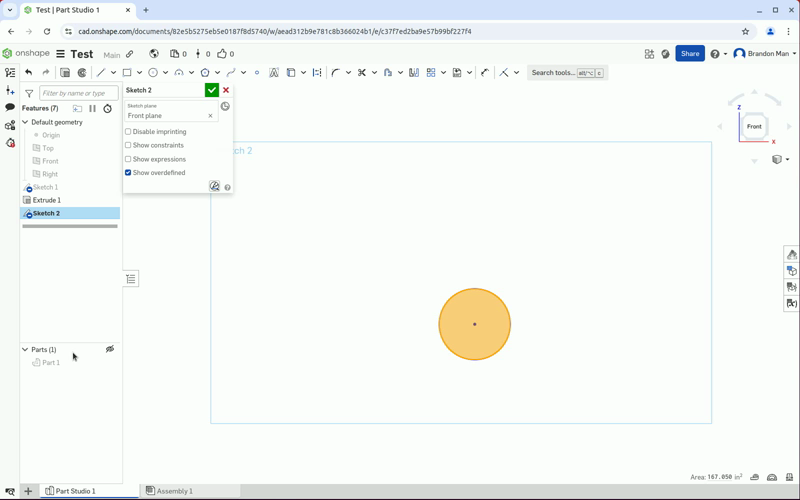
key(shift+e)
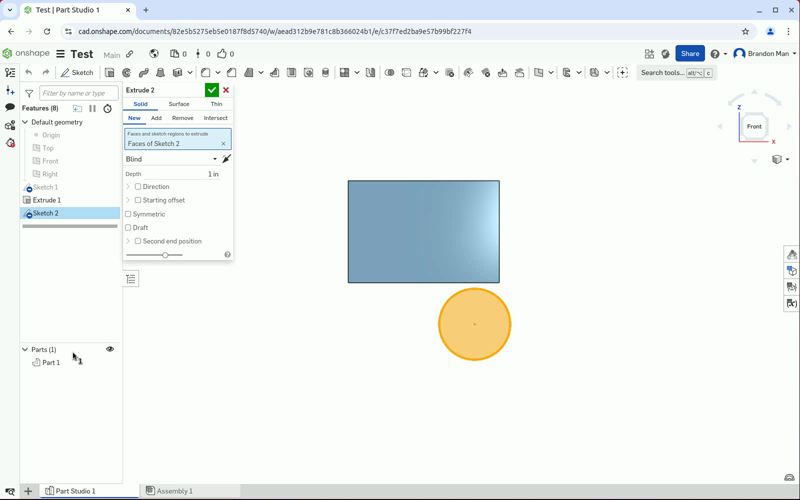
mouse_move(143, 106)
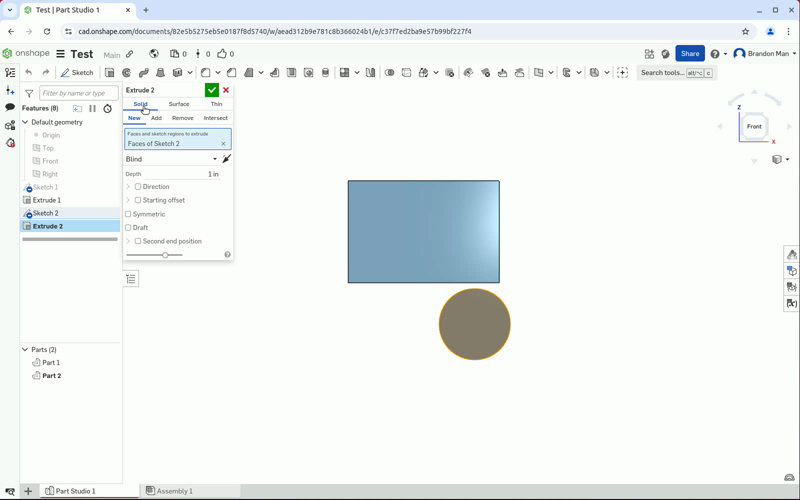
click(143, 106)
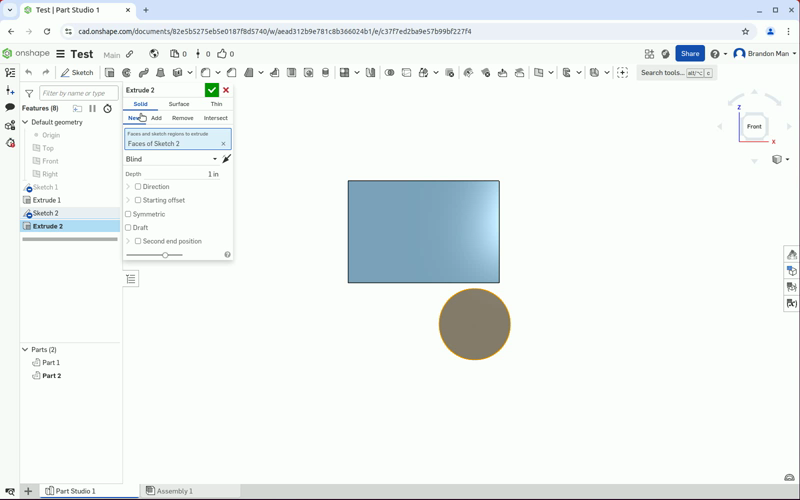
mouse_move(137, 120)
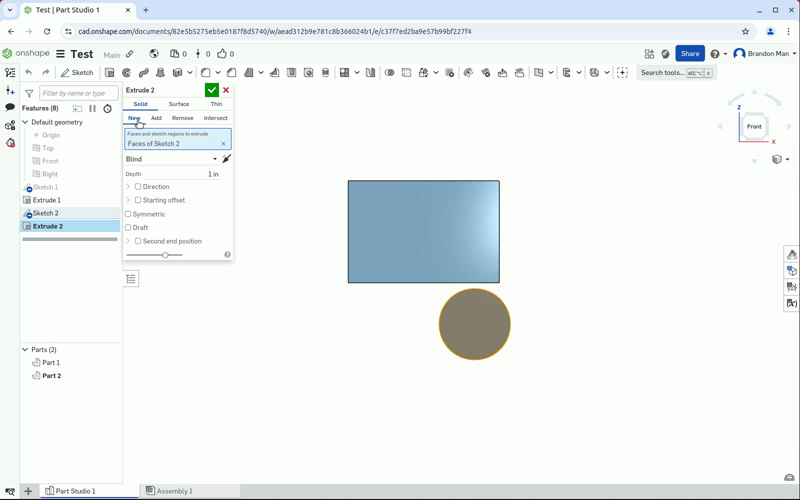
click(137, 120)
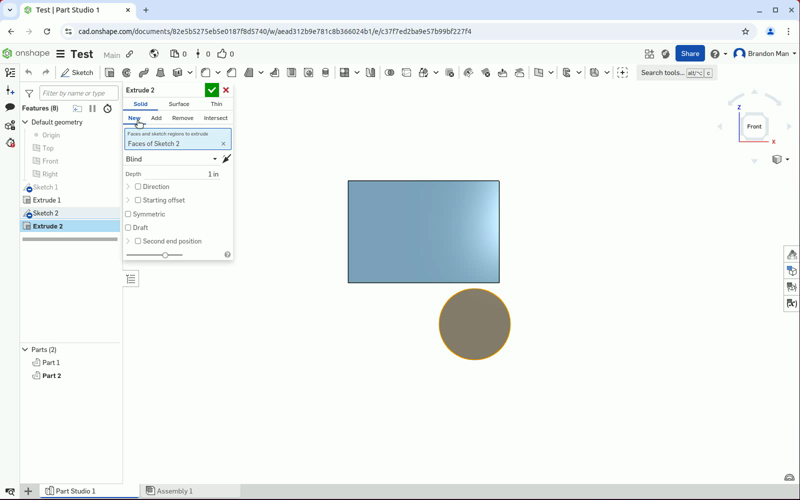
key(tab, 4)
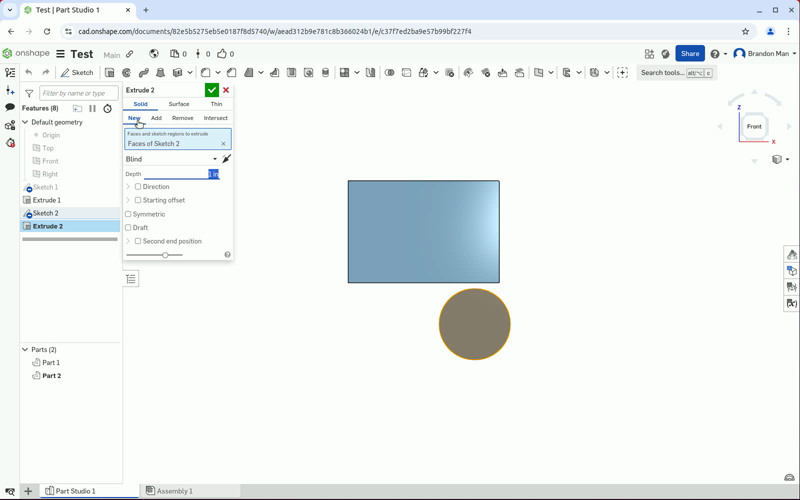
text(5.536)
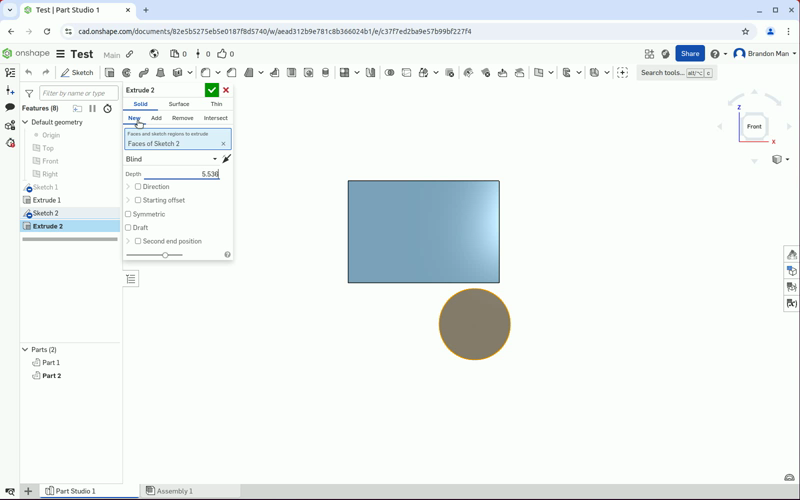
key(enter)
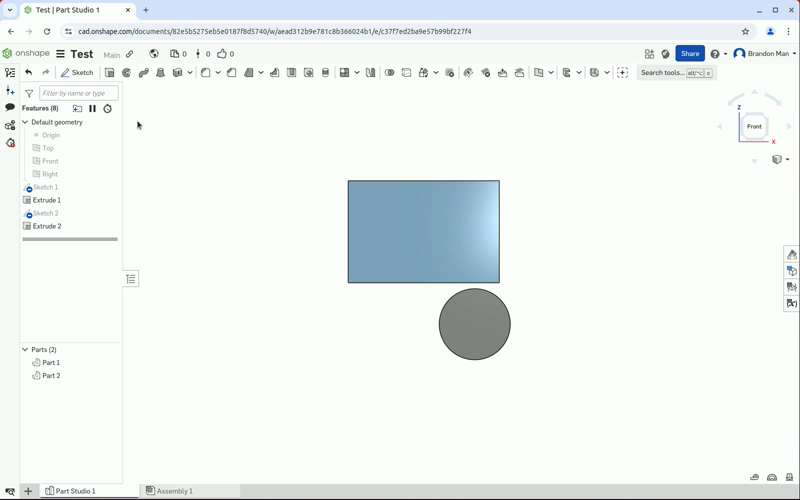
key(shift+h)
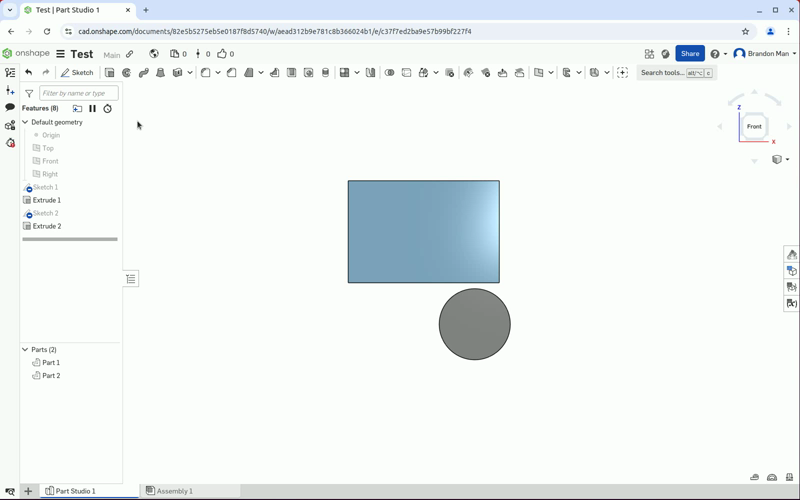
key(shift+h)
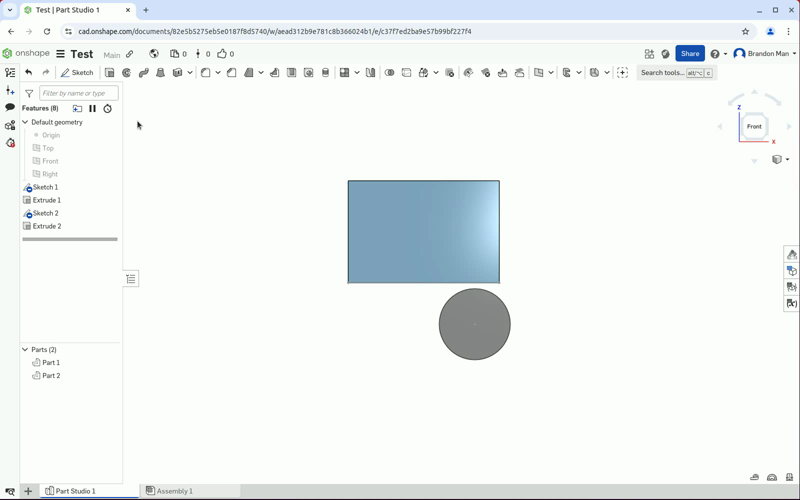
key(shift+7)
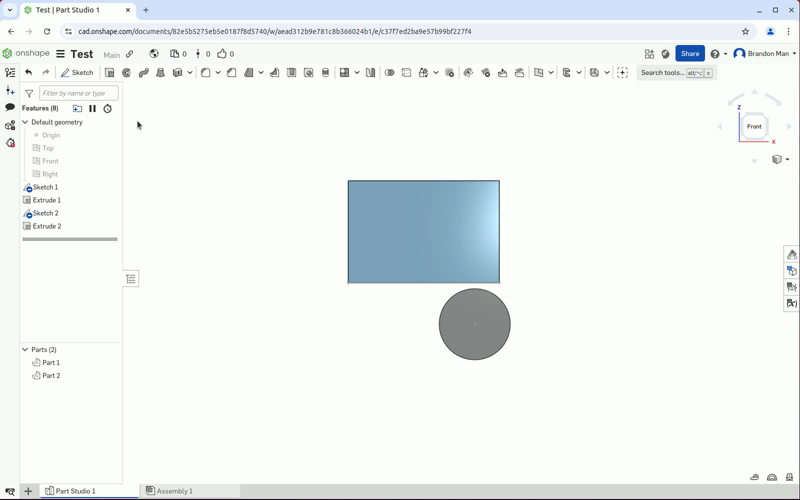
key(left, 2)
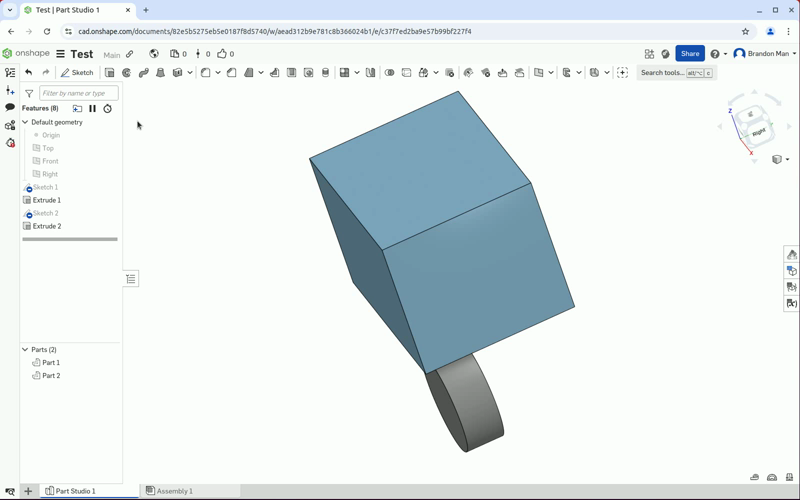
key(down, 2)
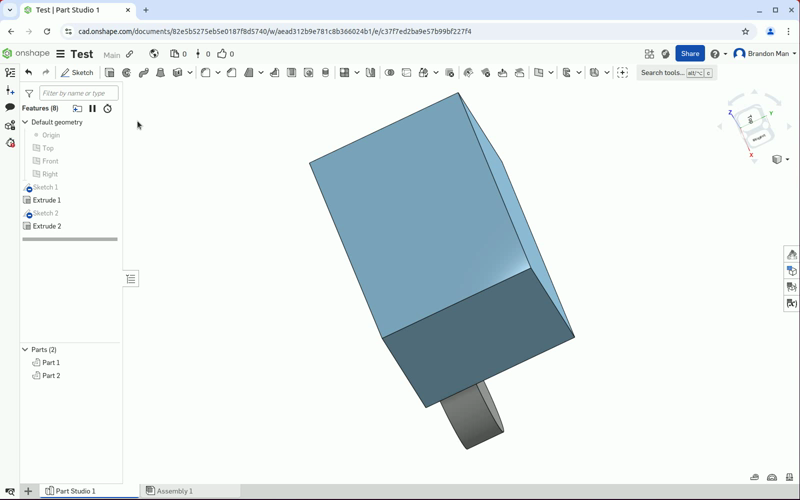
key(up, 2)
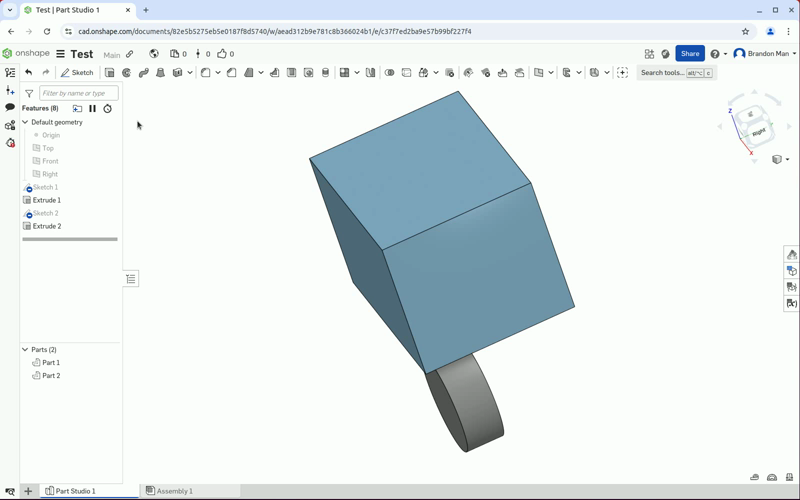
key(right, 2)
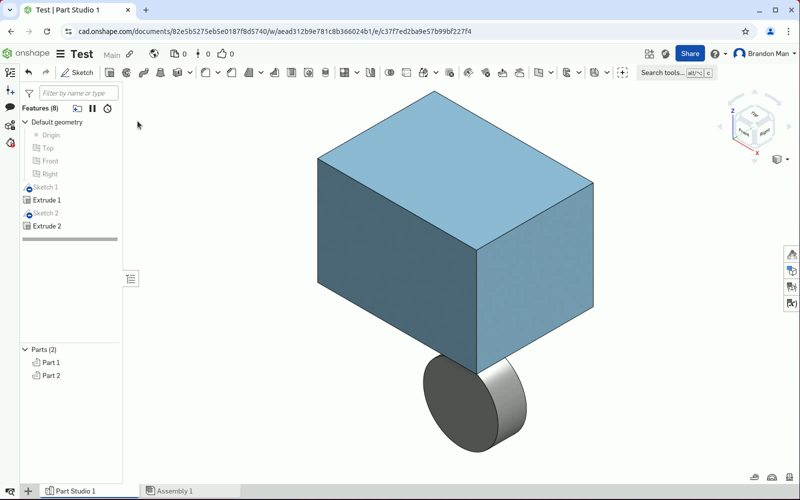
mouse_move(73, 189)
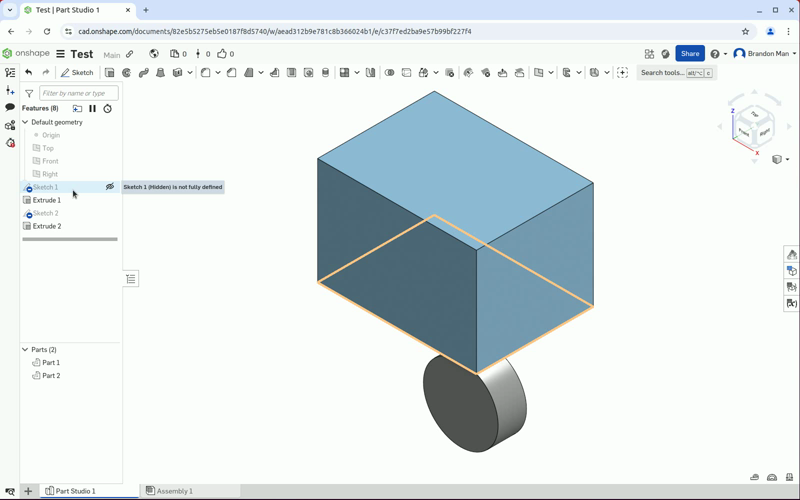
click(73, 189)